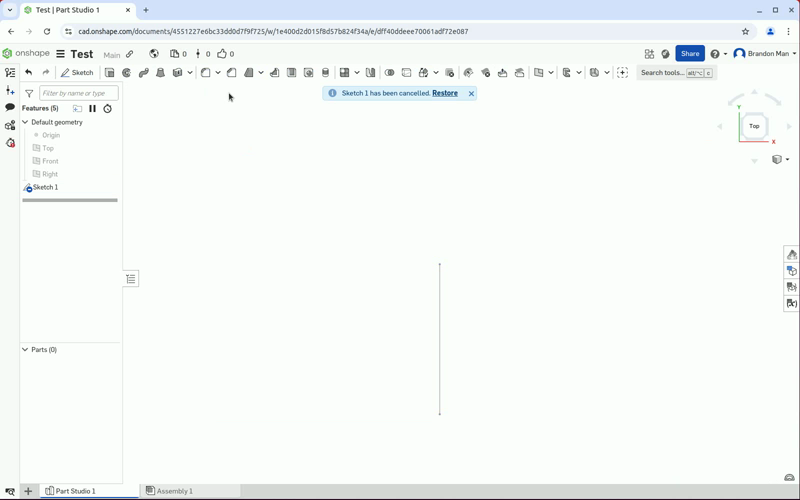
key(shift+h)
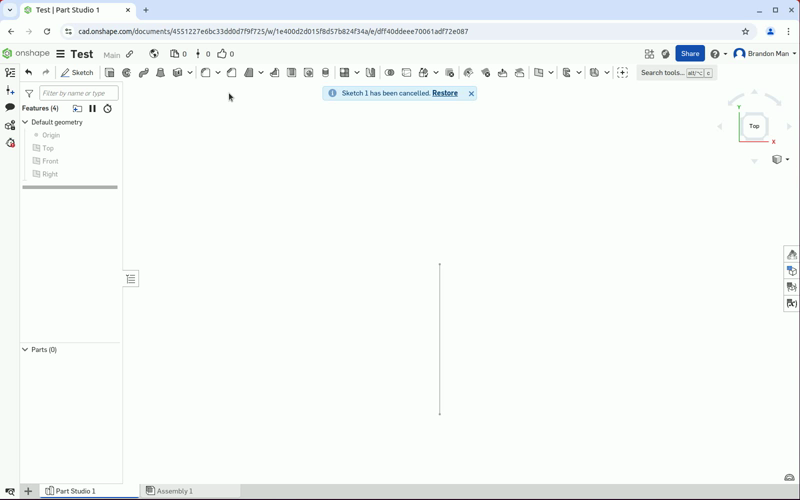
key(shift+s)
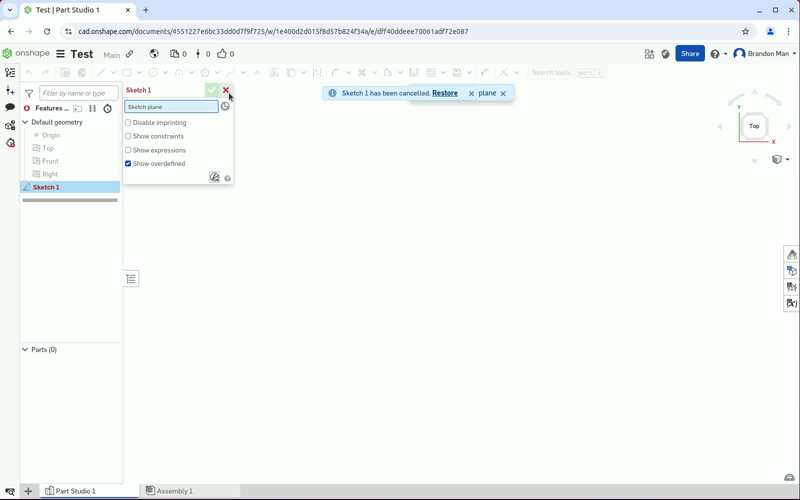
mouse_move(73, 150)
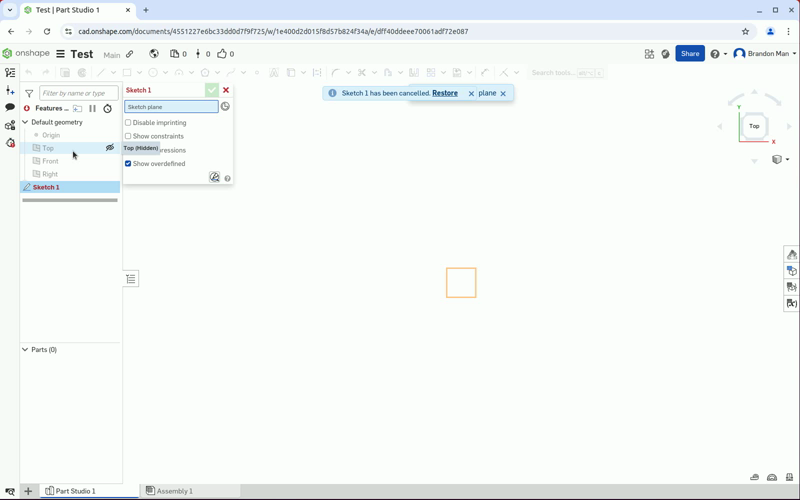
click(73, 150)
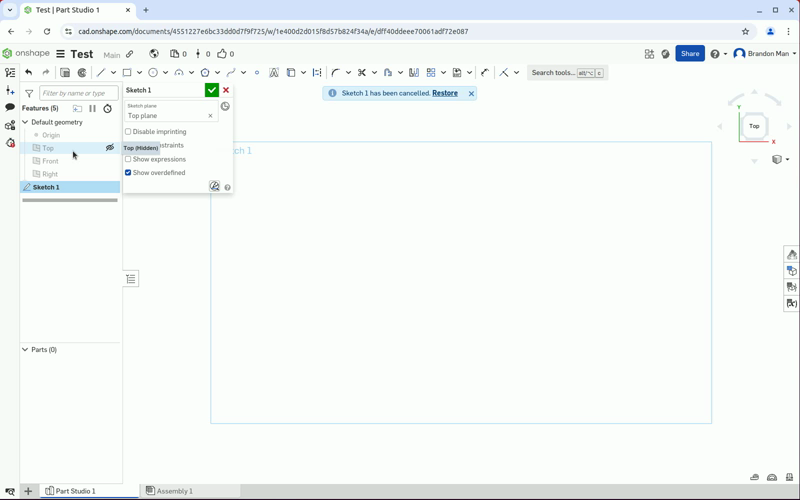
mouse_move(73, 352)
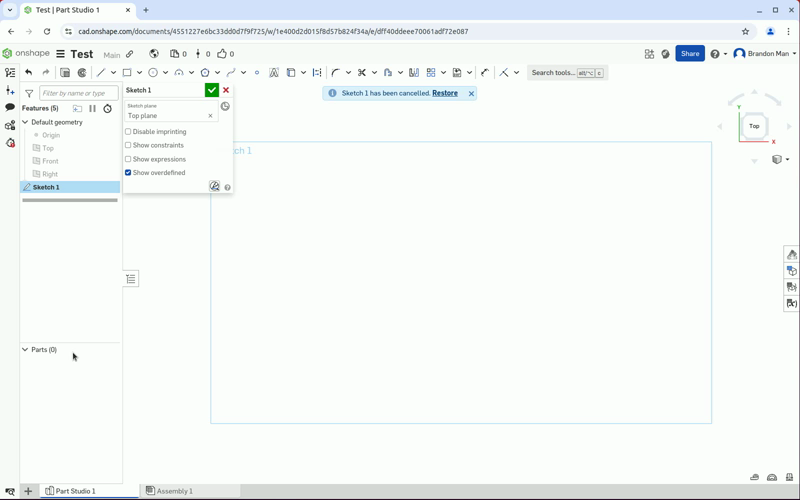
key(y)
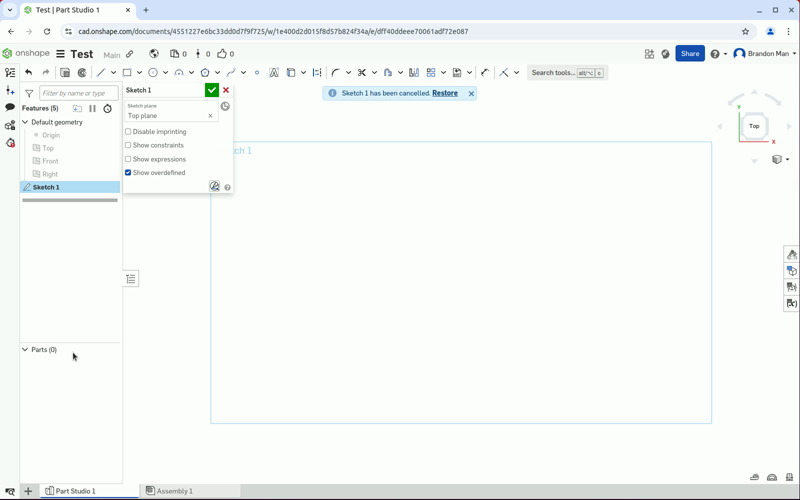
key(l)
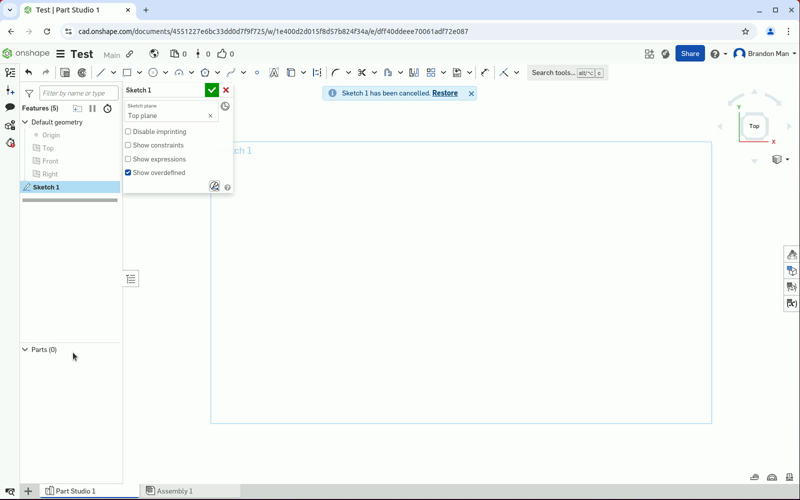
key_down(shift)
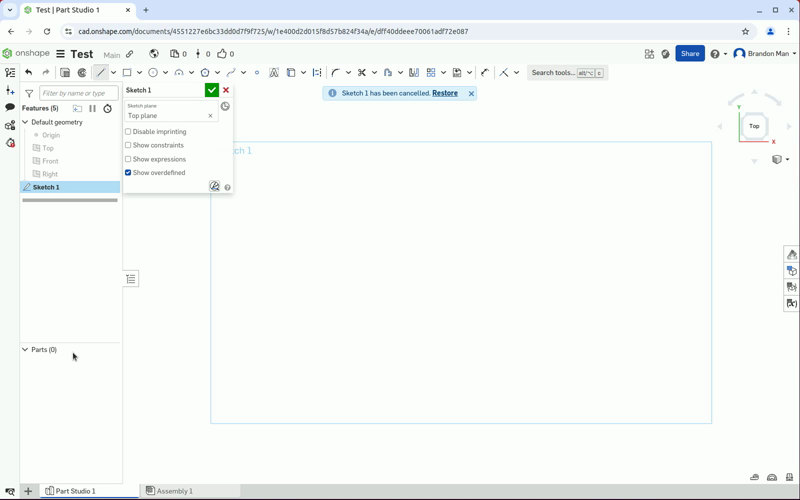
mouse_move(352, 282)
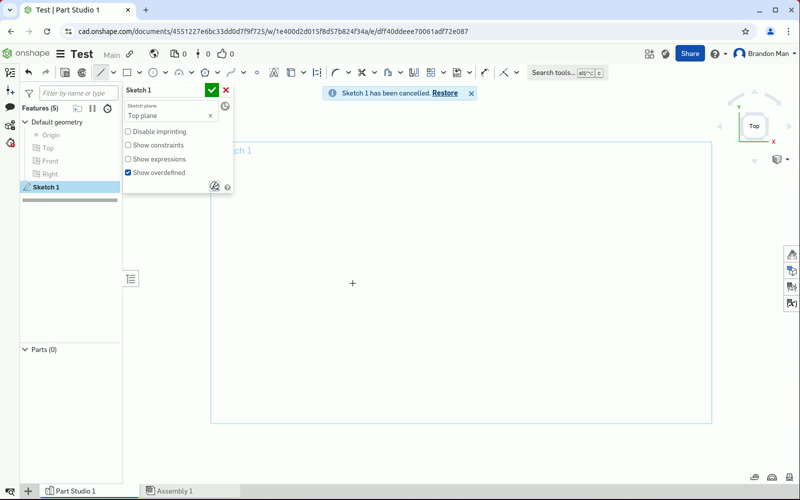
click(352, 282)
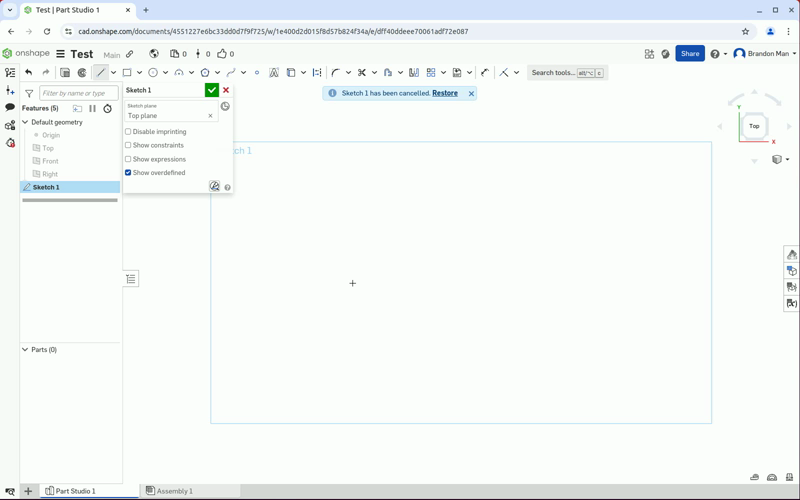
key_up(shift)
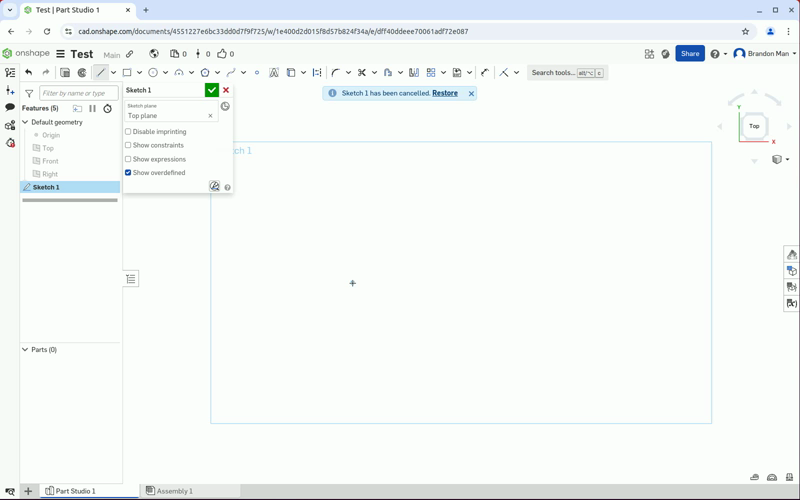
key_down(shift)
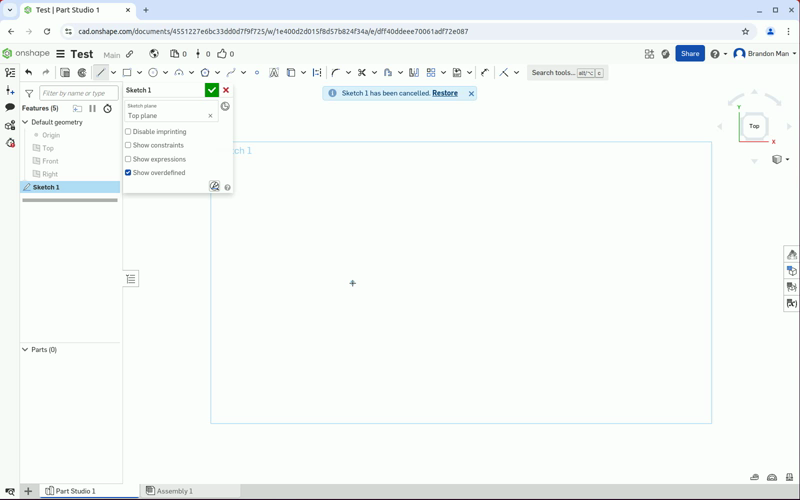
mouse_move(382, 282)
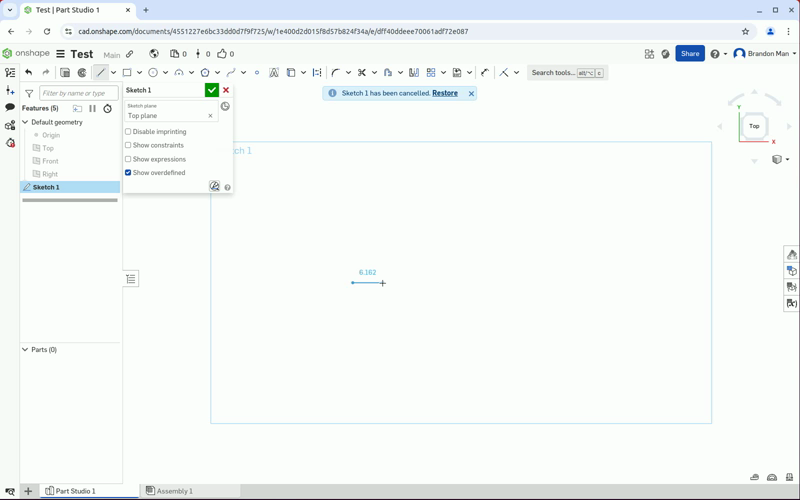
mouse_move(409, 282)
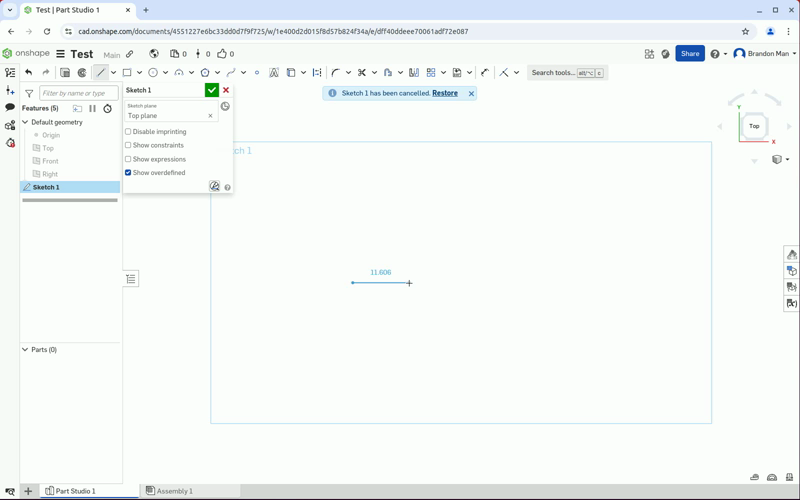
click(409, 282)
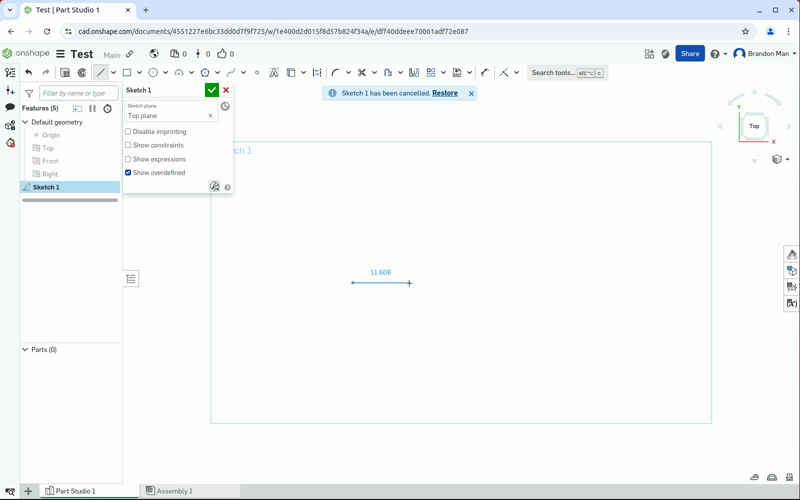
key_up(shift)
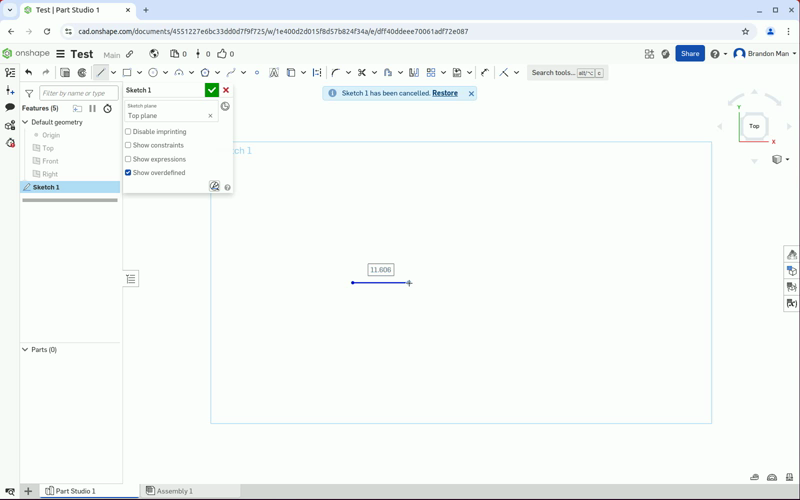
key_down(shift)
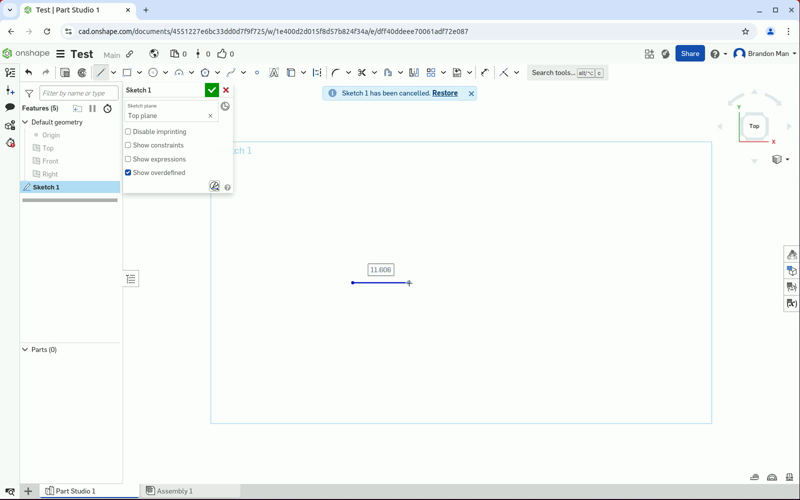
mouse_move(439, 282)
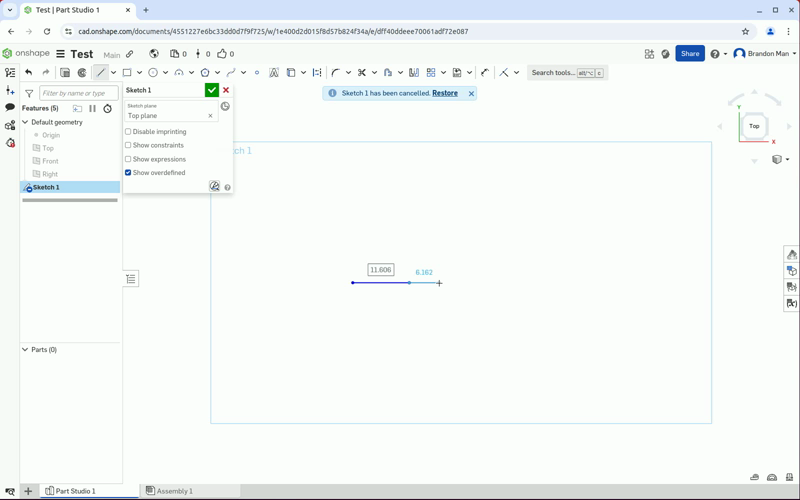
mouse_move(409, 226)
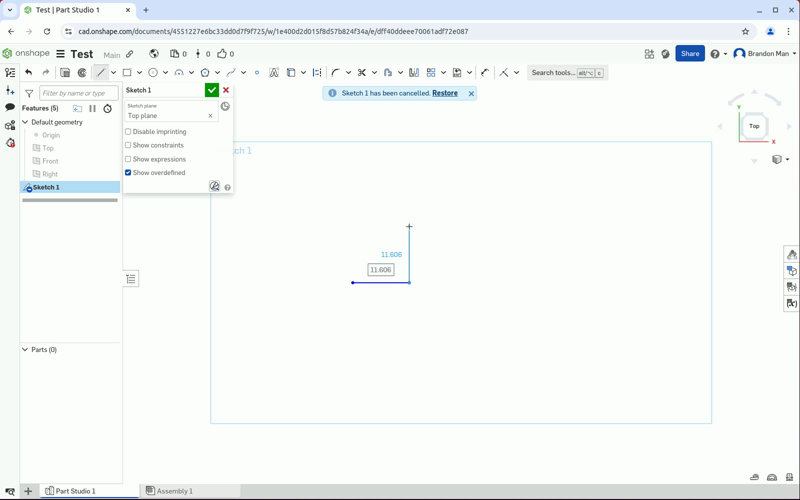
click(409, 226)
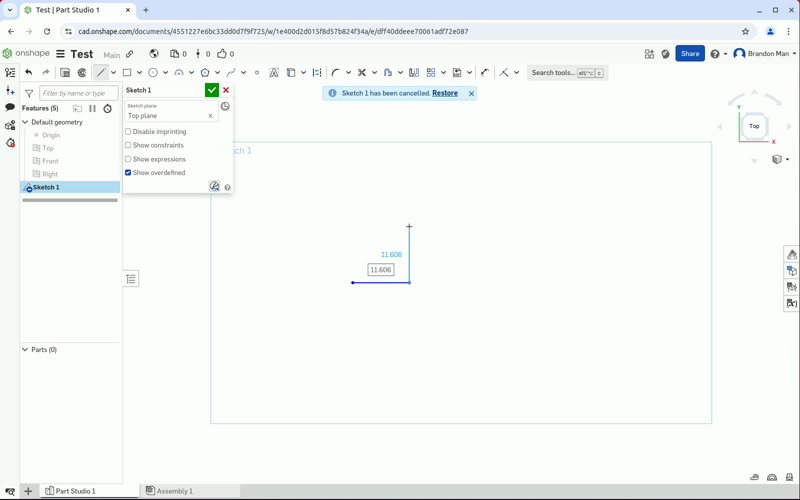
key_up(shift)
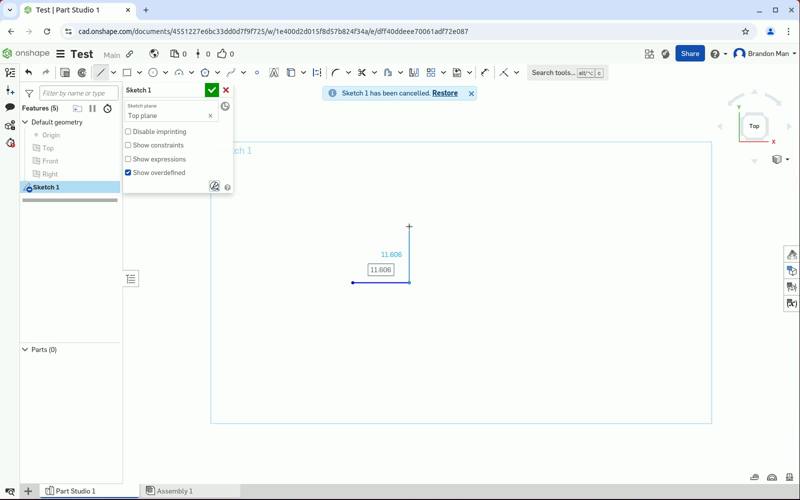
key_down(shift)
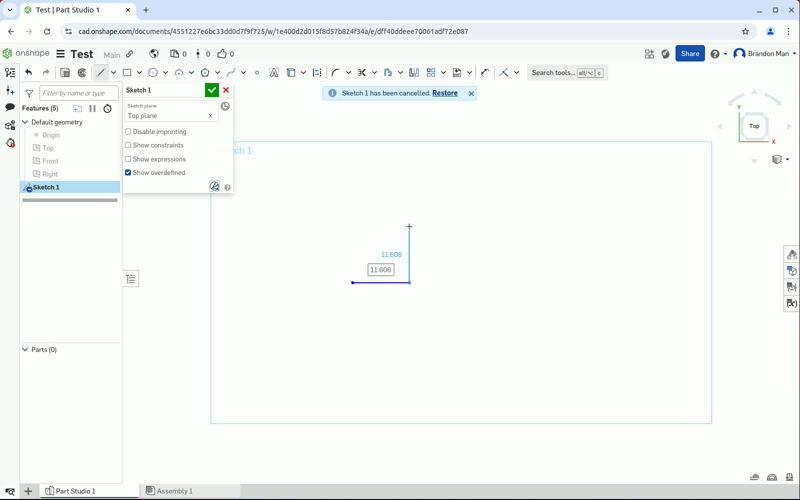
mouse_move(521, 226)
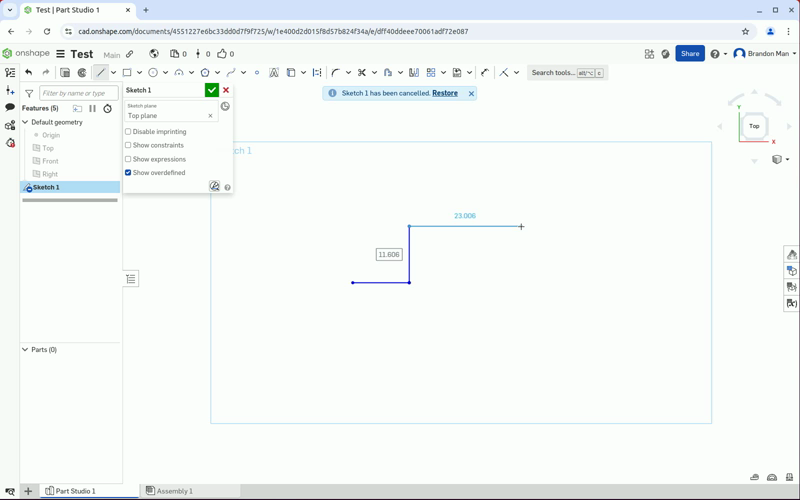
click(521, 226)
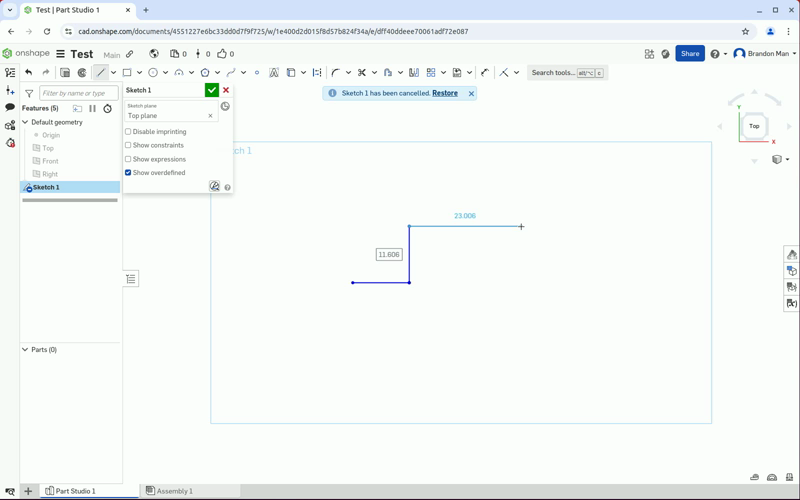
key_up(shift)
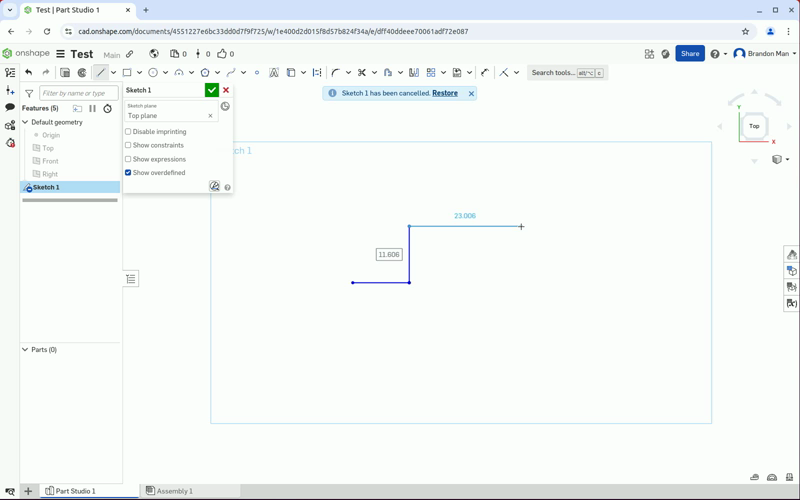
key_down(shift)
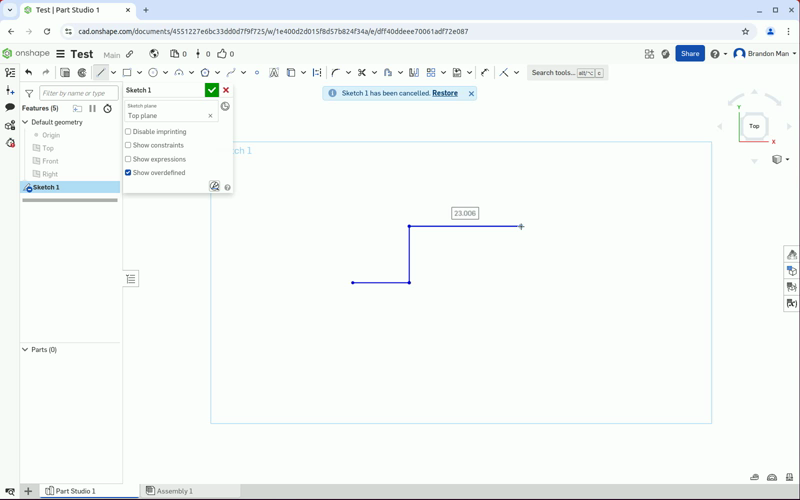
mouse_move(551, 226)
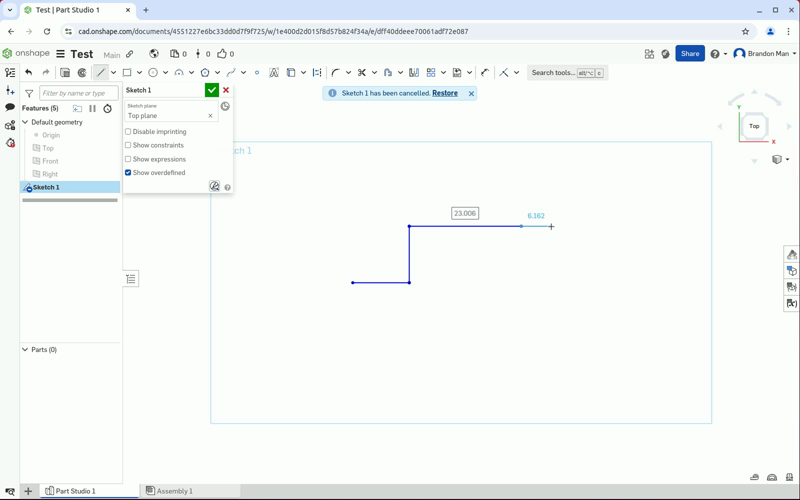
mouse_move(521, 171)
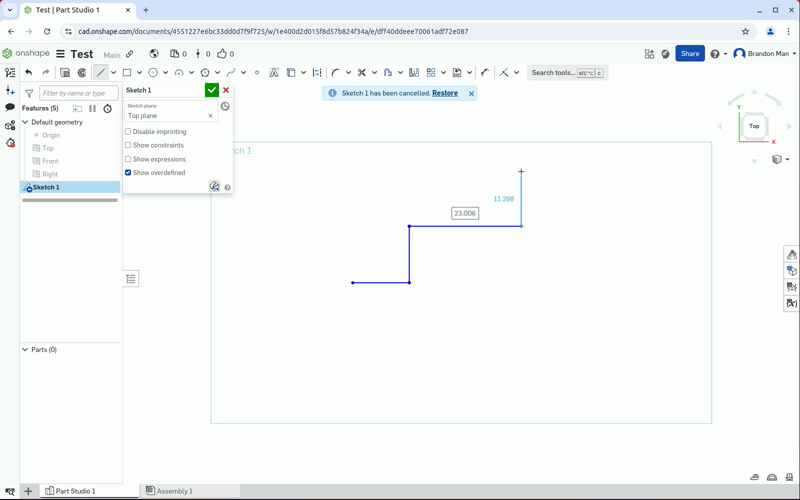
click(521, 171)
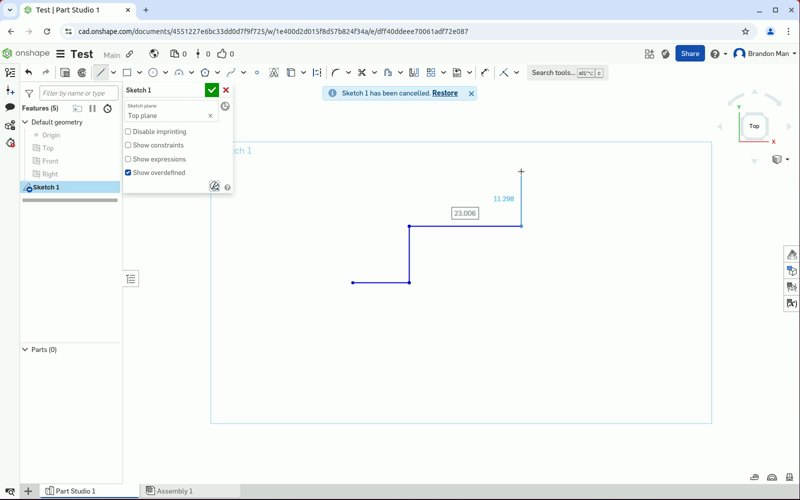
key_up(shift)
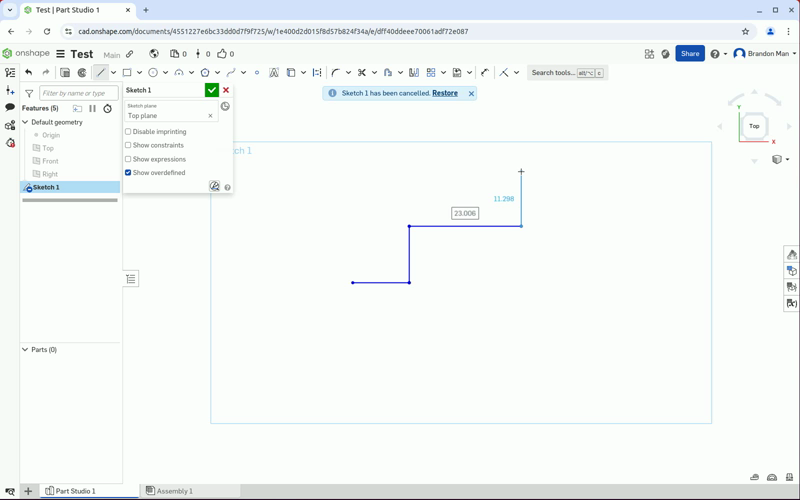
key_down(shift)
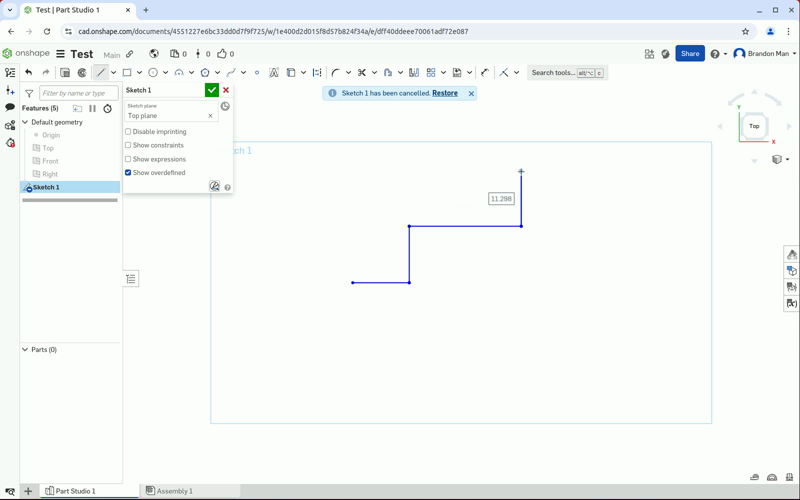
mouse_move(352, 171)
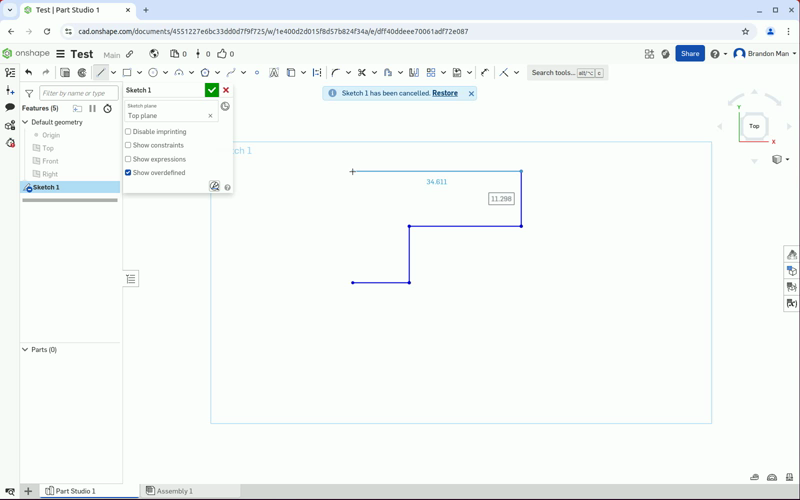
click(352, 171)
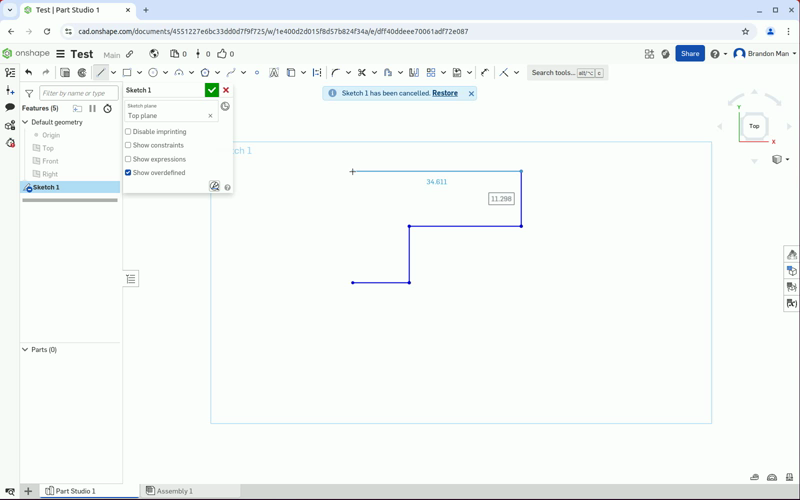
key_up(shift)
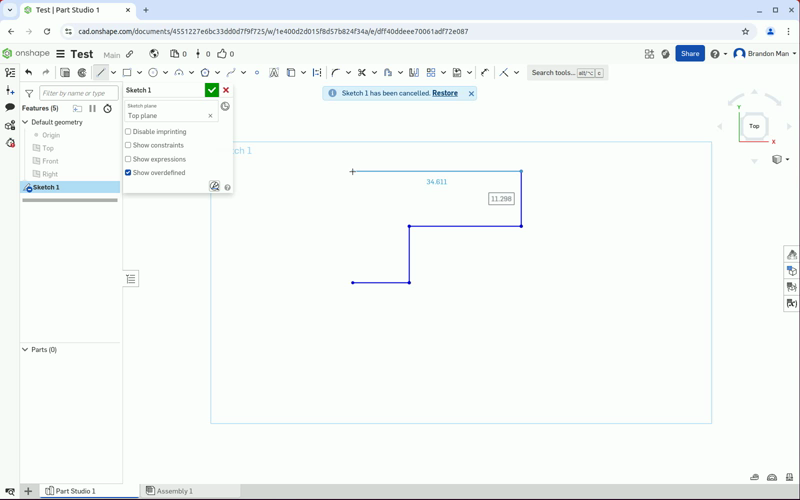
key_down(shift)
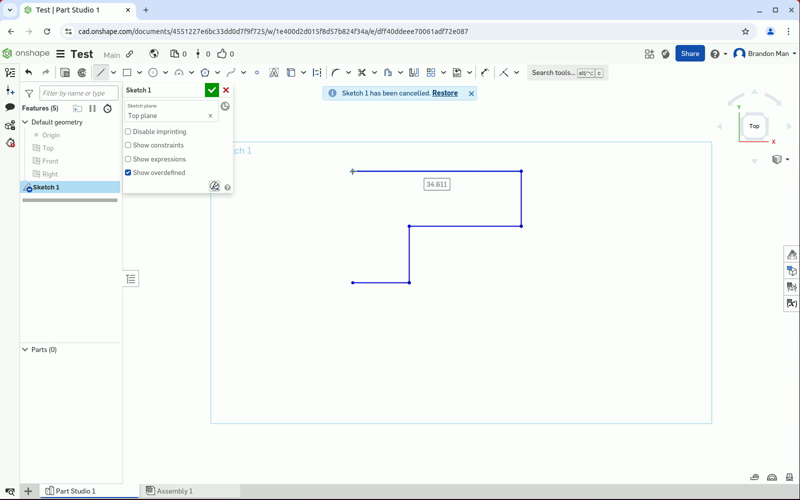
mouse_move(352, 282)
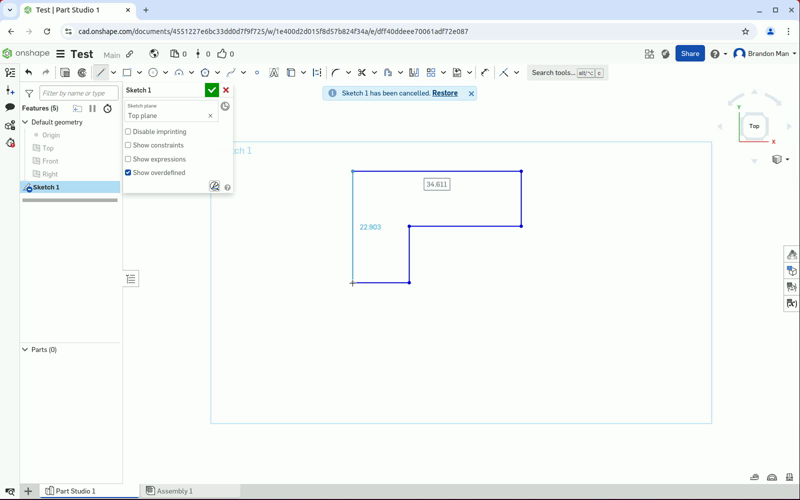
key_up(shift)
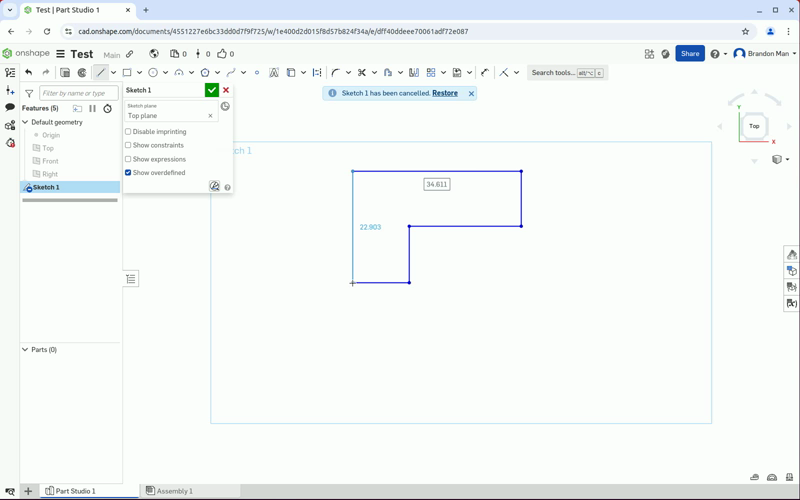
click(352, 282)
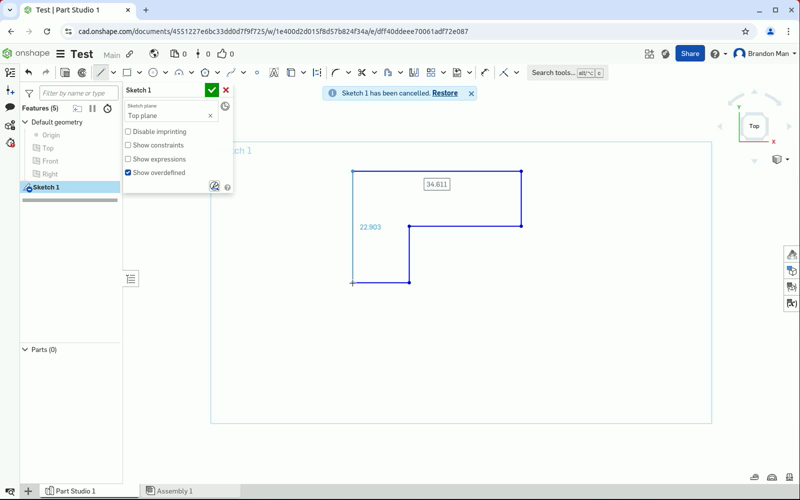
key(esc)
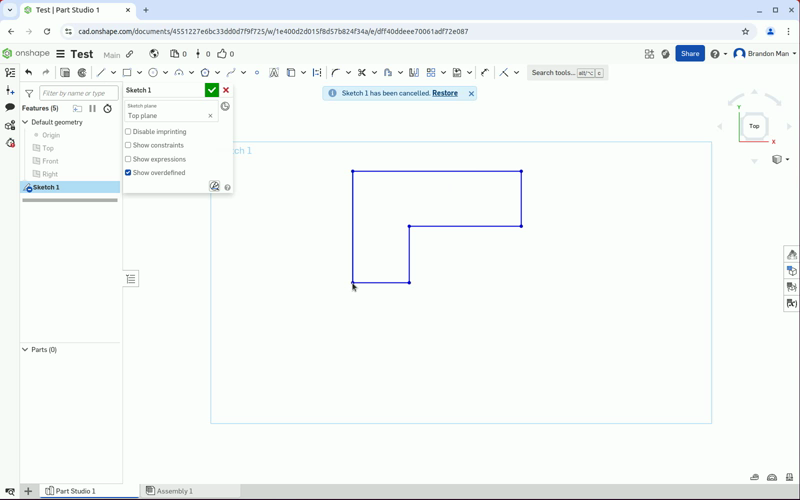
mouse_move(367, 226)
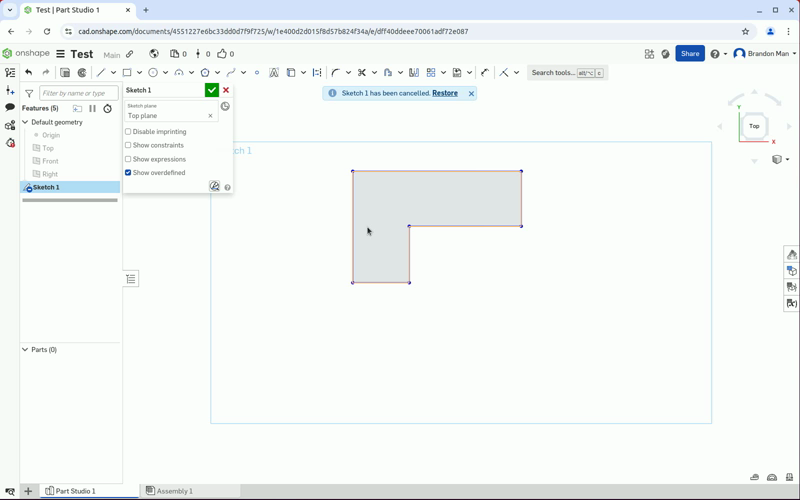
click(367, 226)
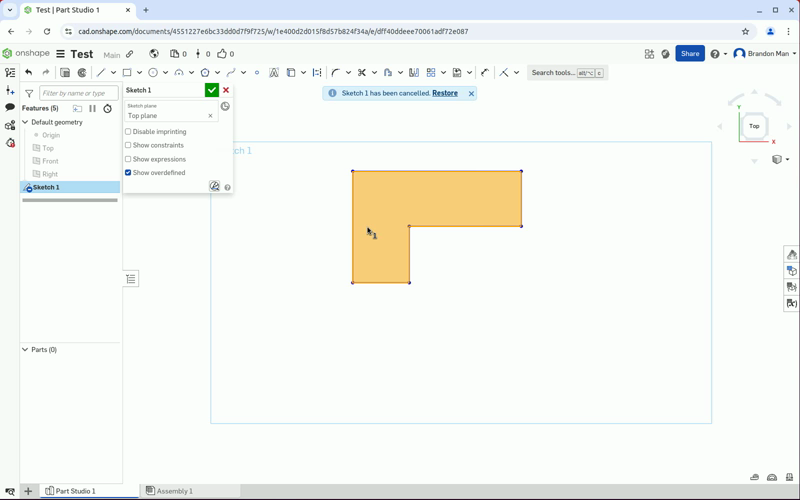
mouse_move(73, 352)
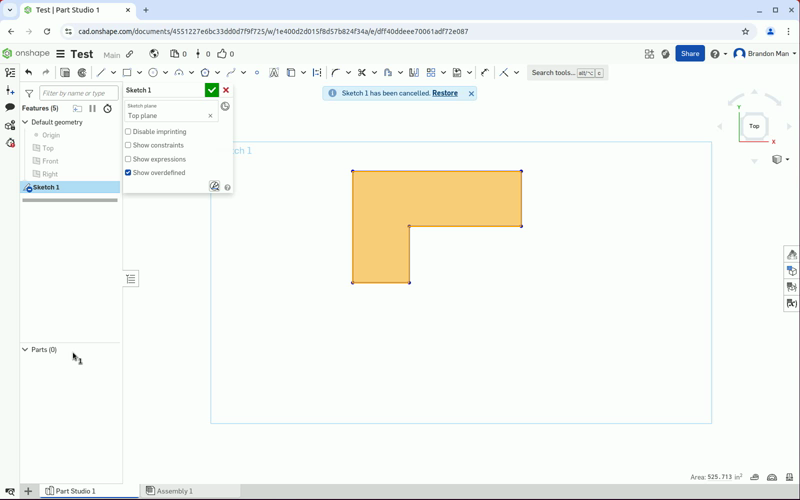
key(shift+y)
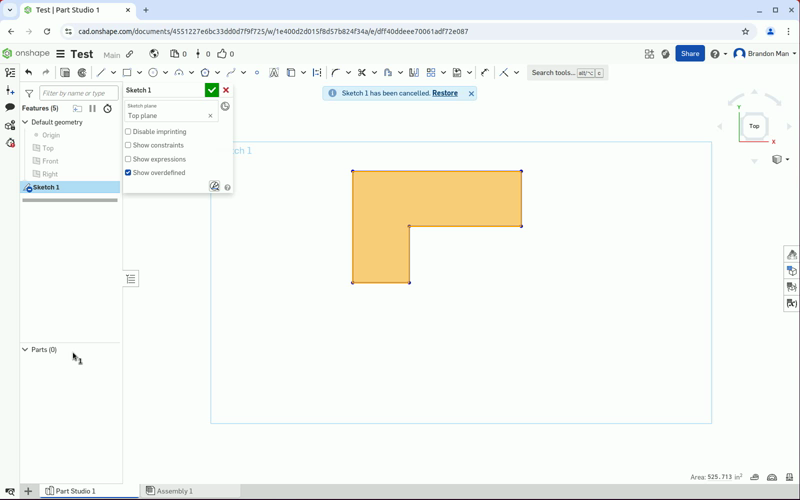
key(shift+e)
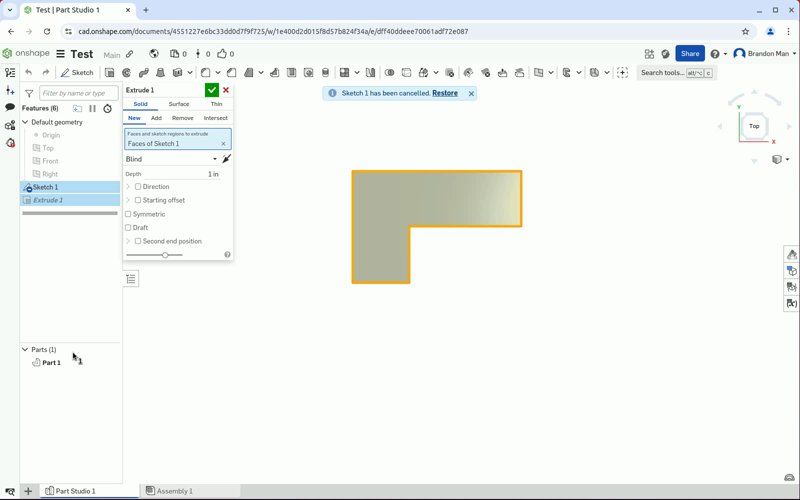
mouse_move(143, 106)
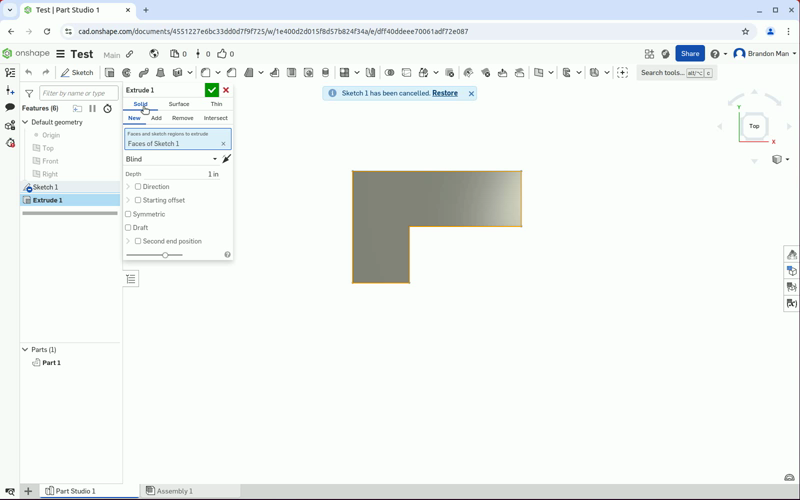
click(143, 106)
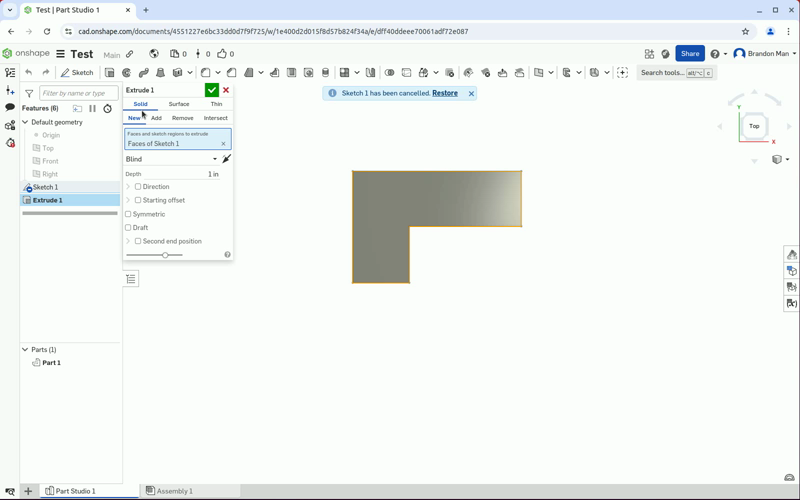
mouse_move(137, 120)
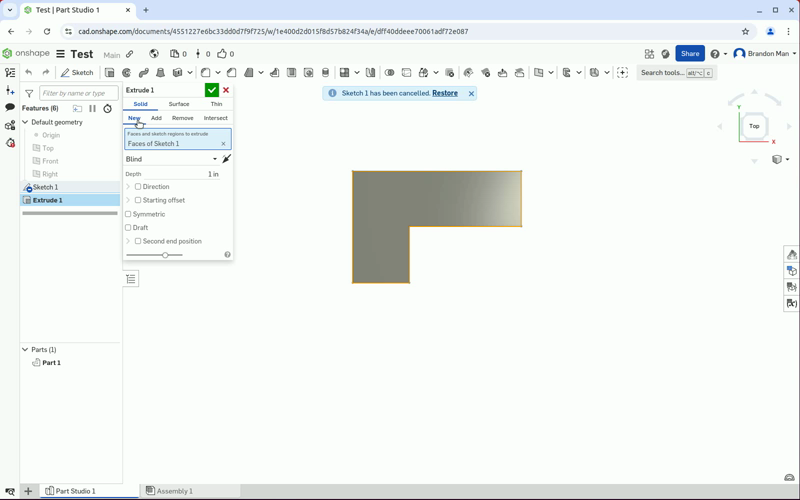
click(137, 120)
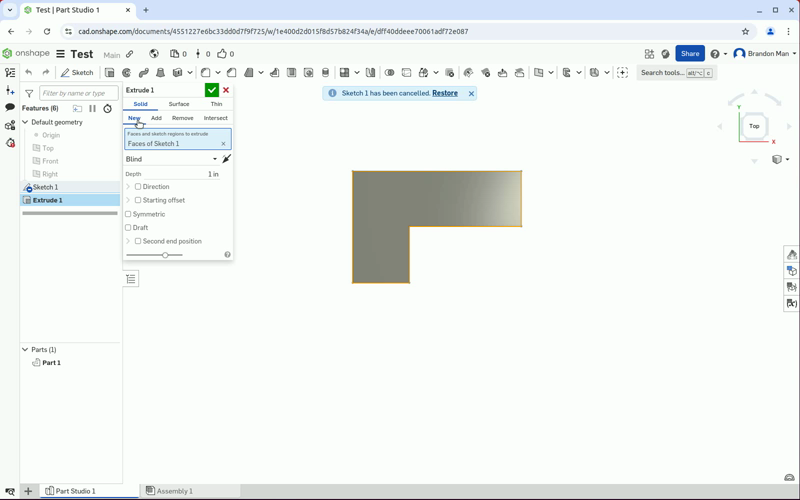
key(tab, 4)
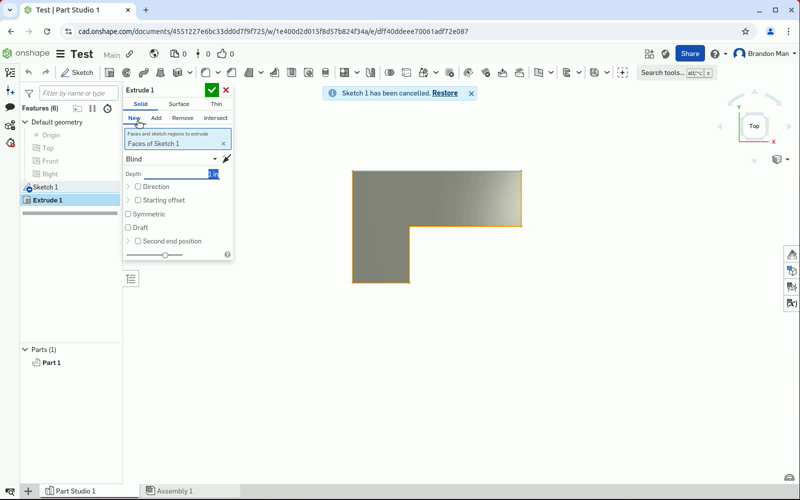
text(23.108)
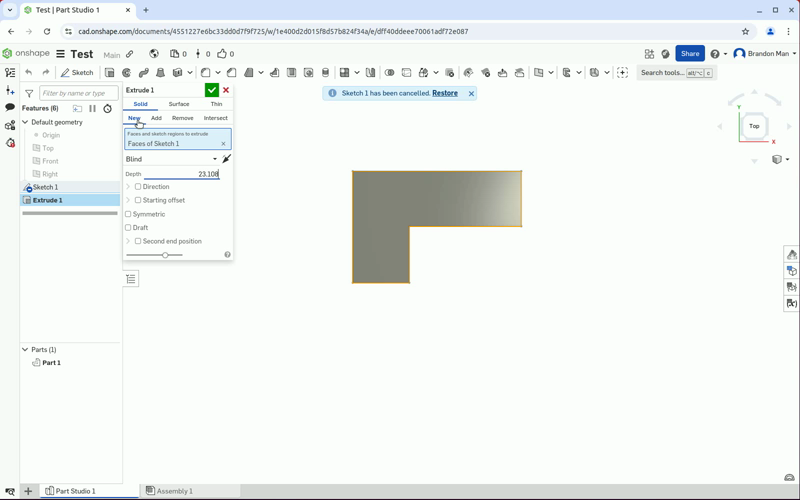
key(enter)
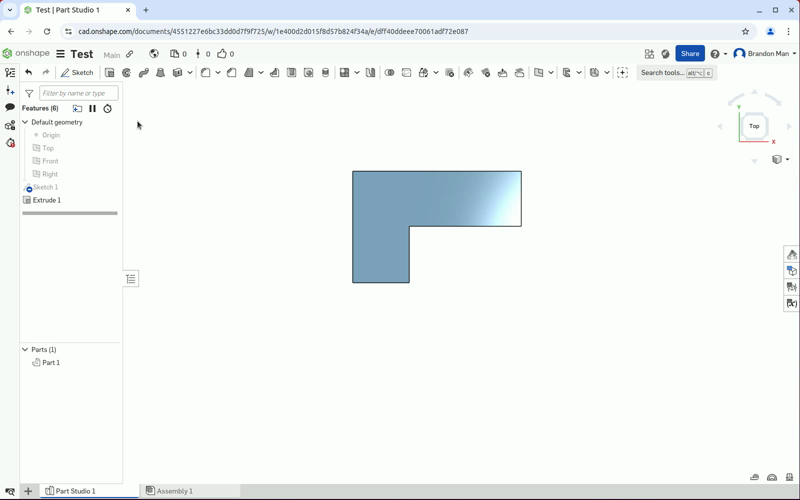
key(shift+h)
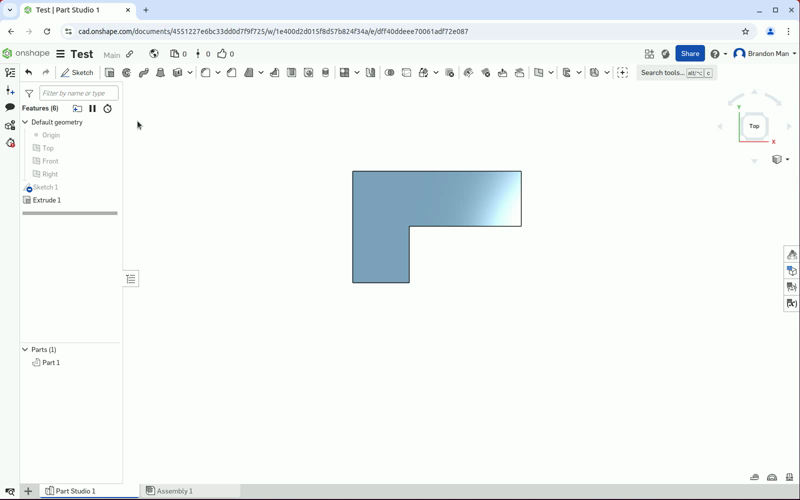
key(shift+h)
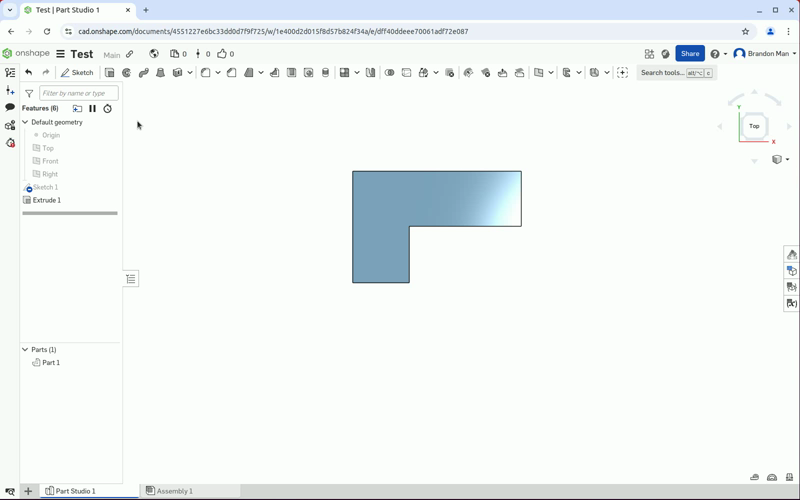
mouse_move(73, 189)
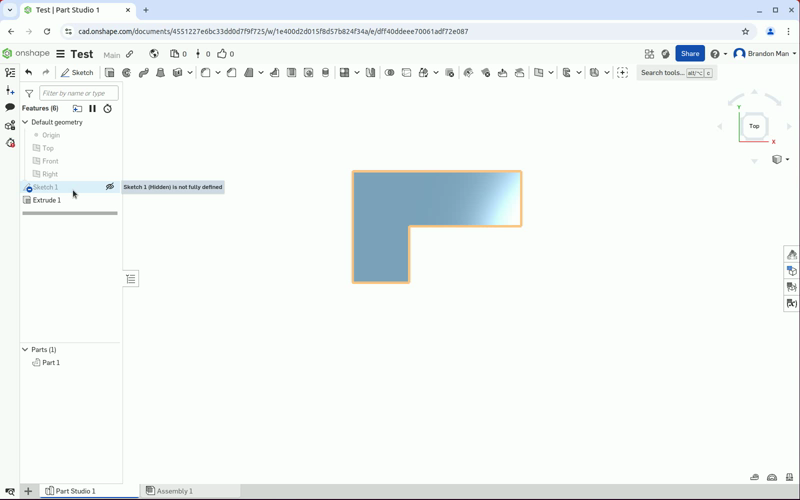
click(73, 189)
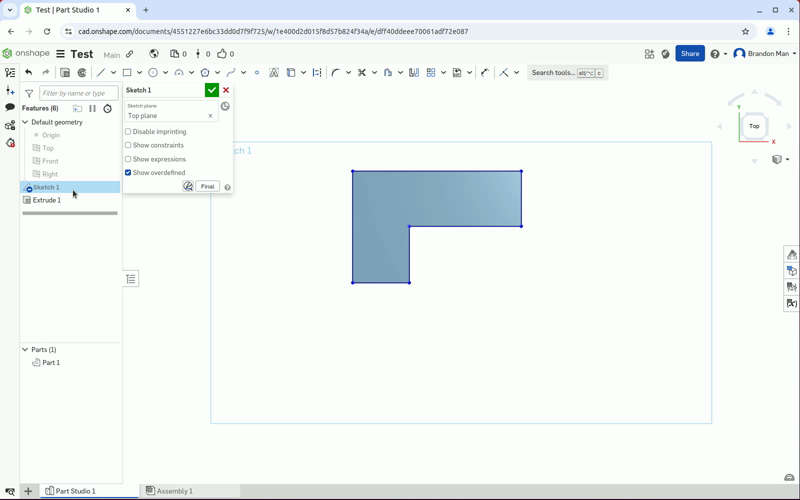
mouse_move(229, 92)
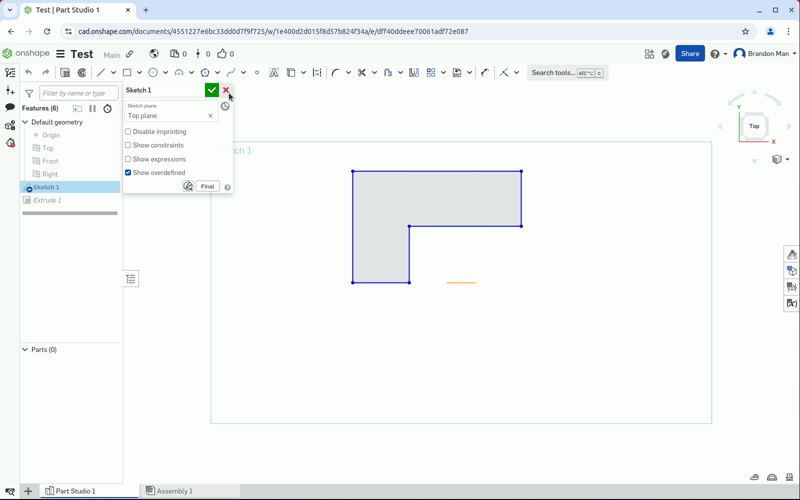
click(229, 92)
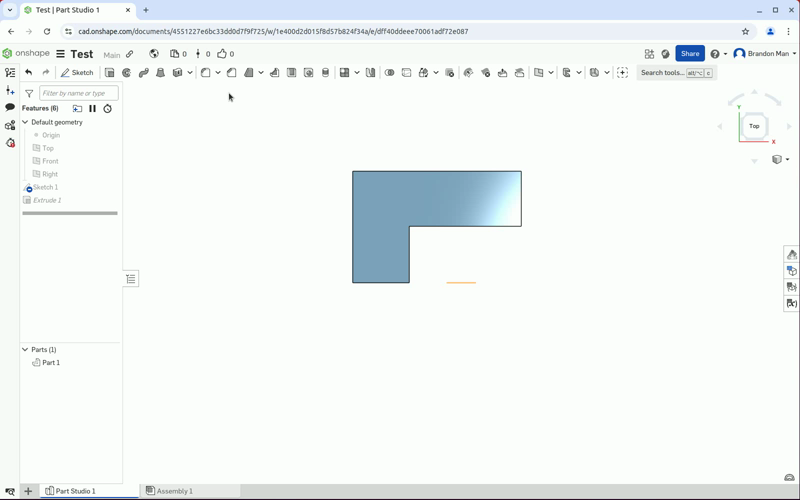
mouse_move(73, 352)
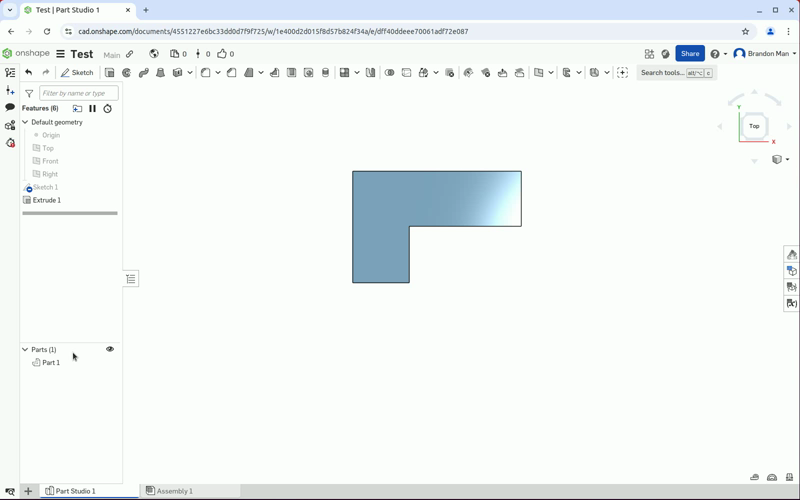
key(y)
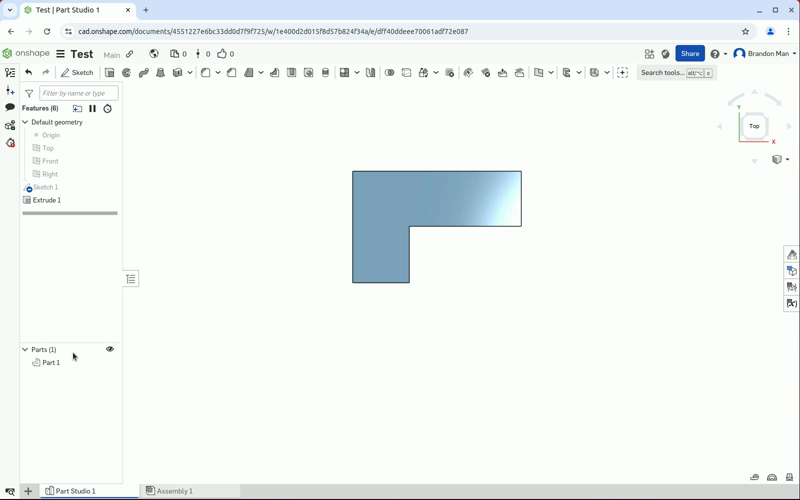
key(shift+p)
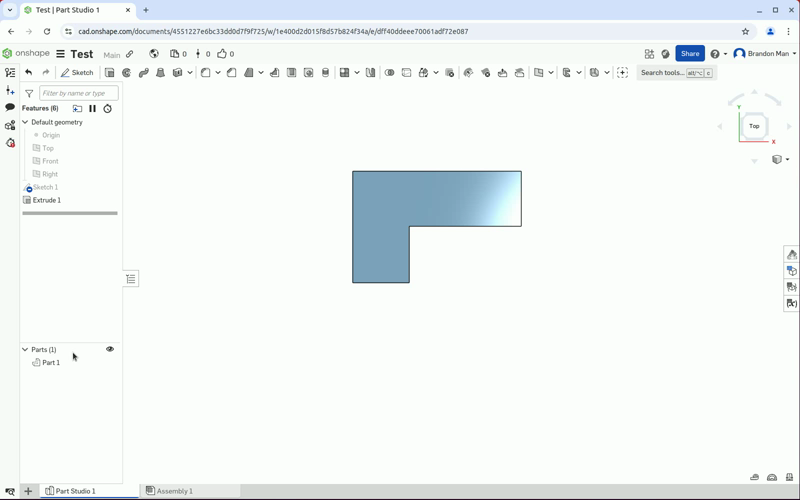
key(space)
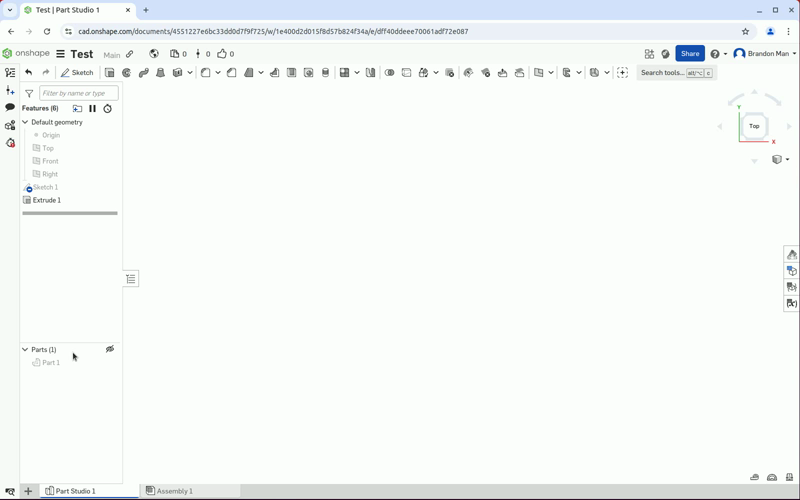
key_down(shift)
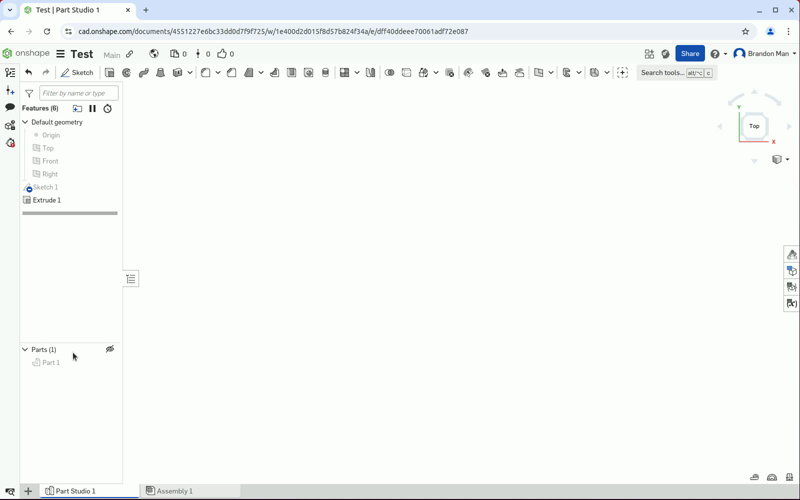
key(up)
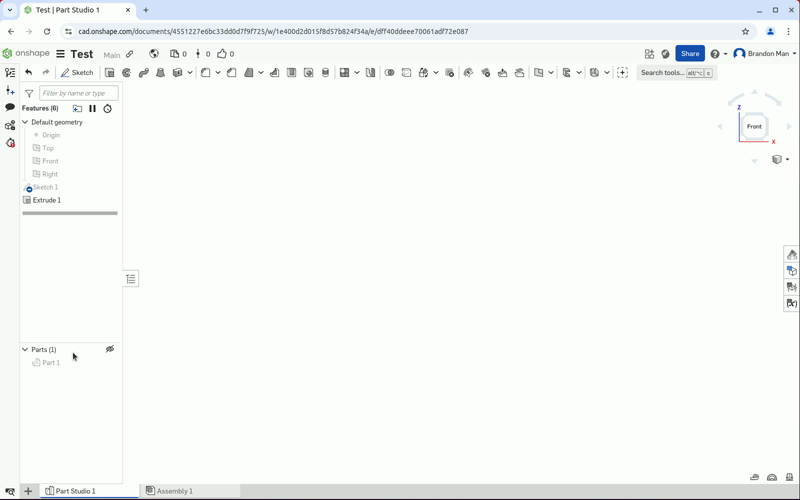
key_up(shift)
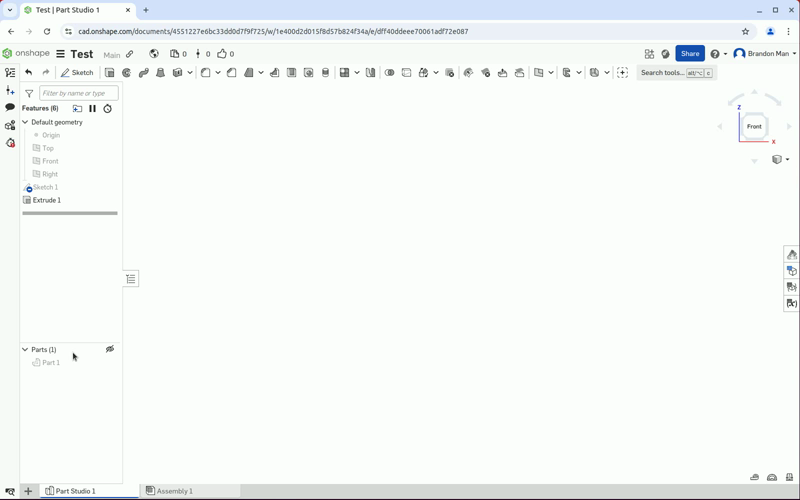
mouse_move(73, 352)
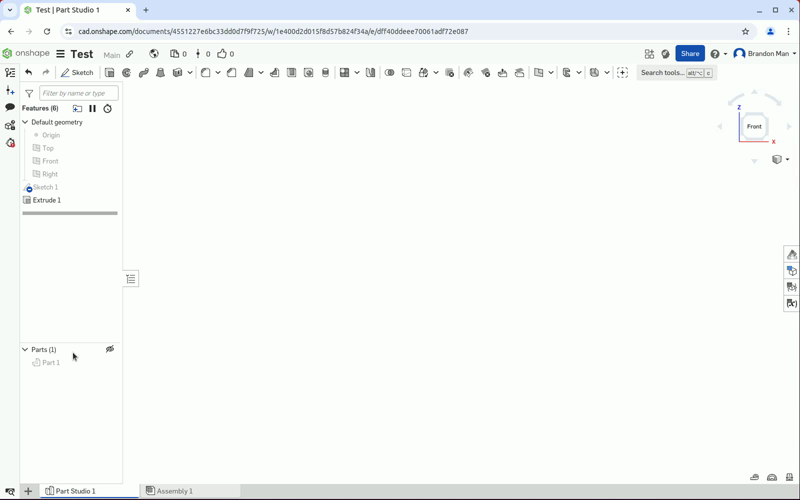
key(shift+y)
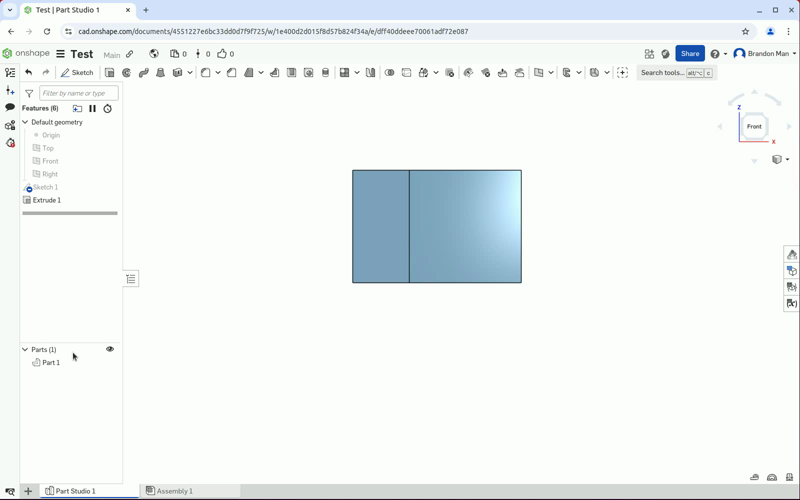
mouse_move(541, 75)
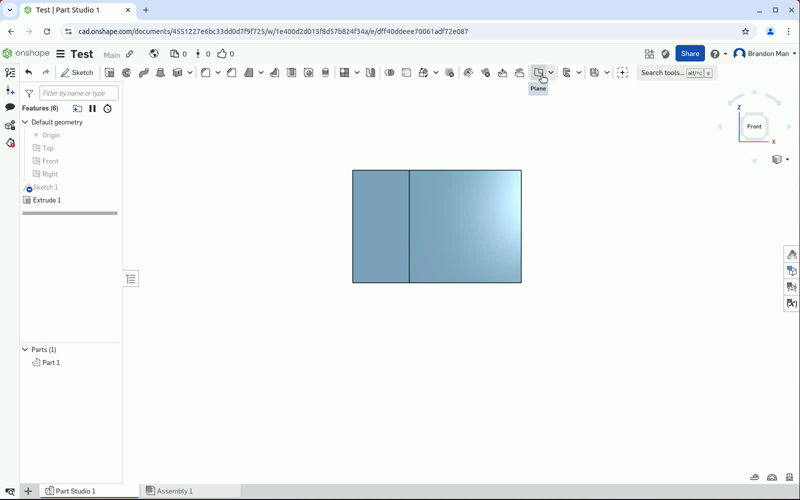
click(541, 75)
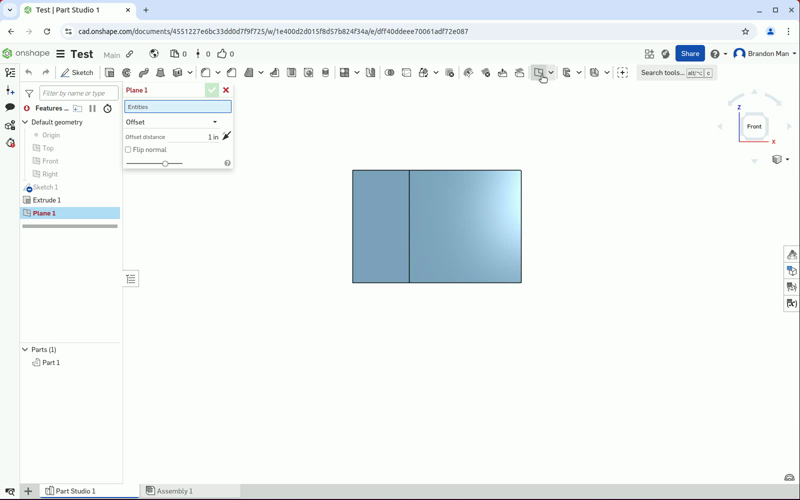
mouse_move(73, 163)
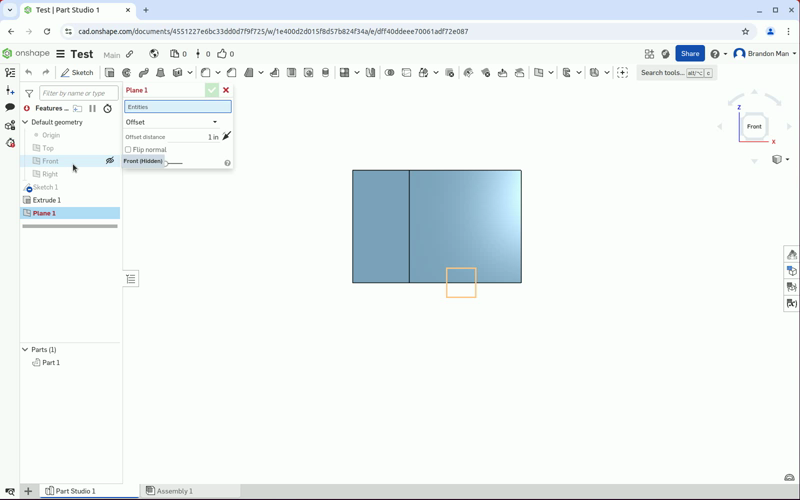
click(73, 163)
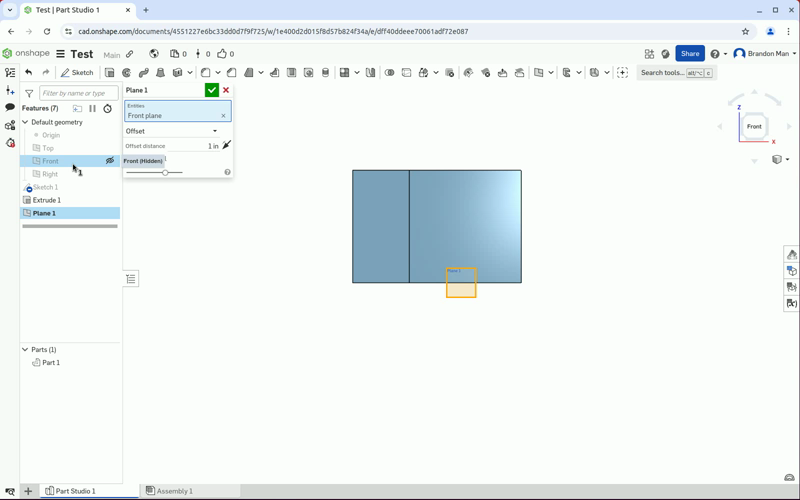
key(tab, 2)
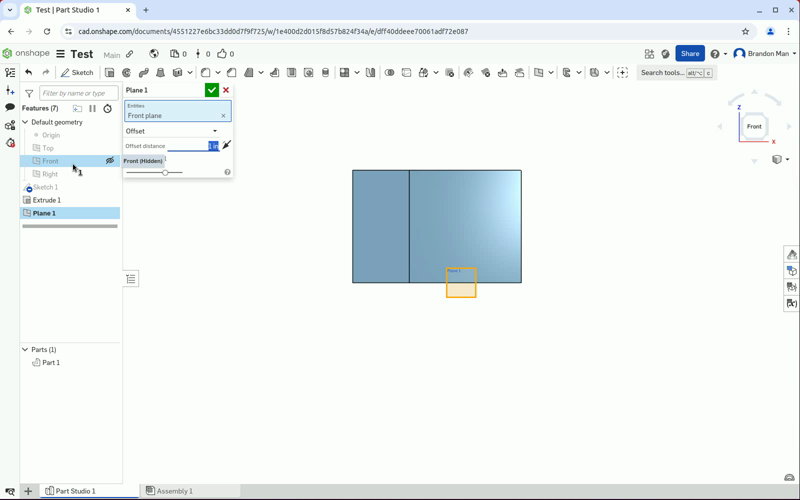
text(11.554)
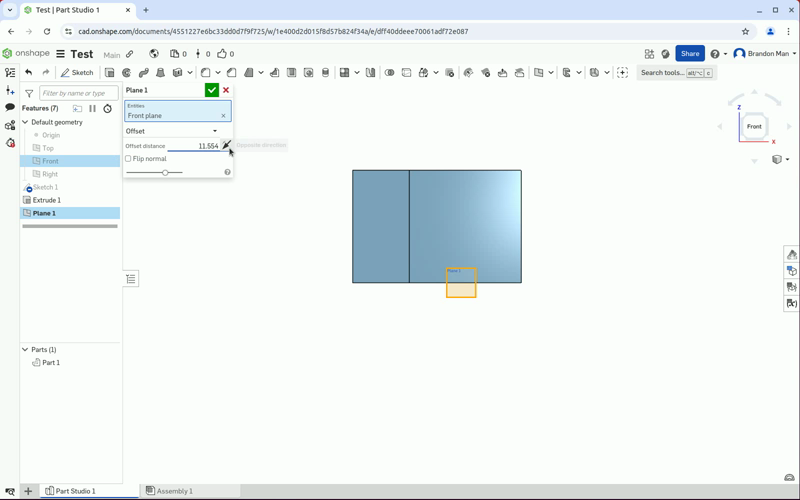
mouse_move(229, 147)
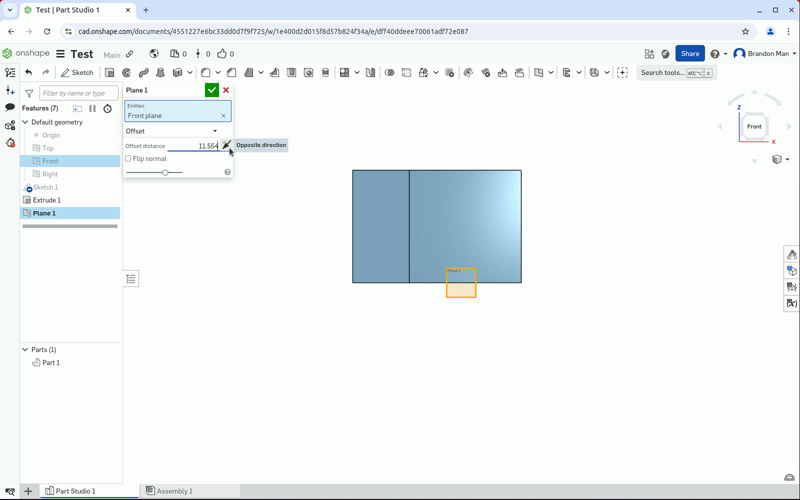
click(229, 147)
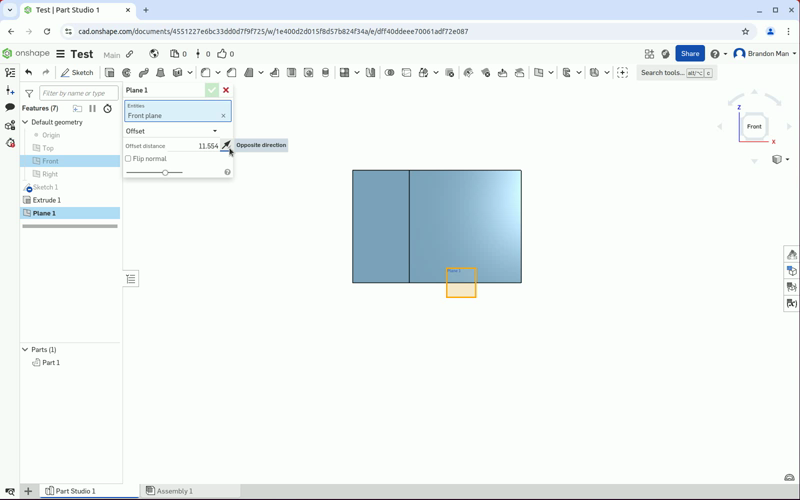
key(enter, 2)
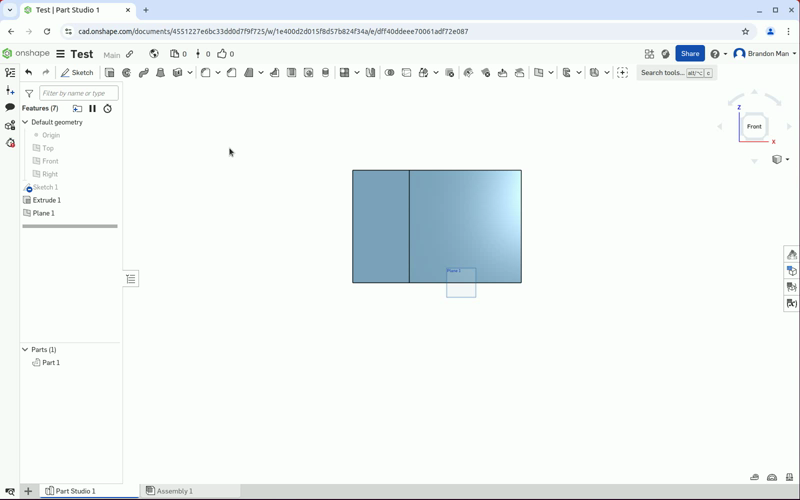
key(shift+s)
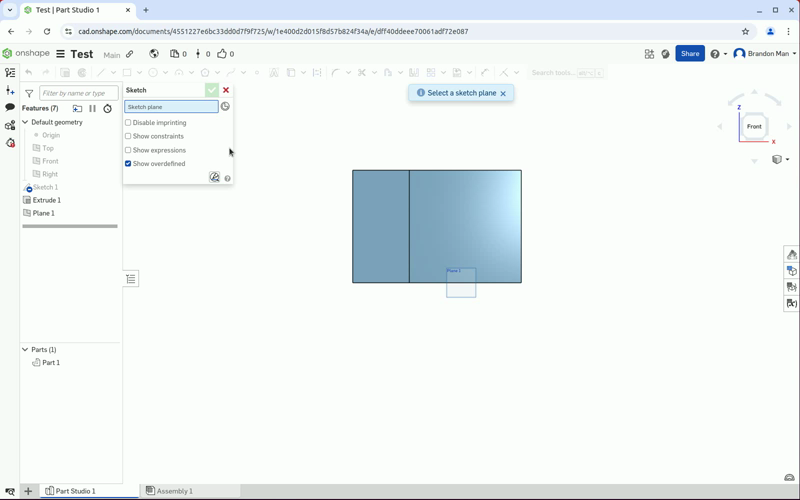
mouse_move(73, 215)
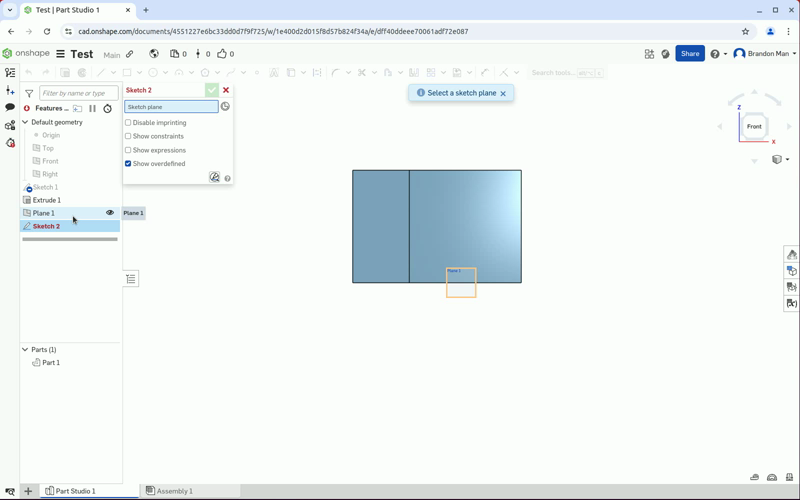
click(73, 215)
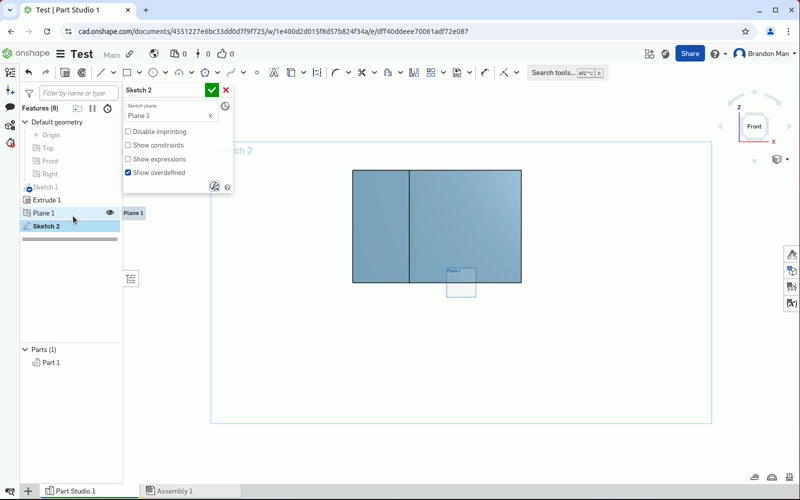
mouse_move(73, 352)
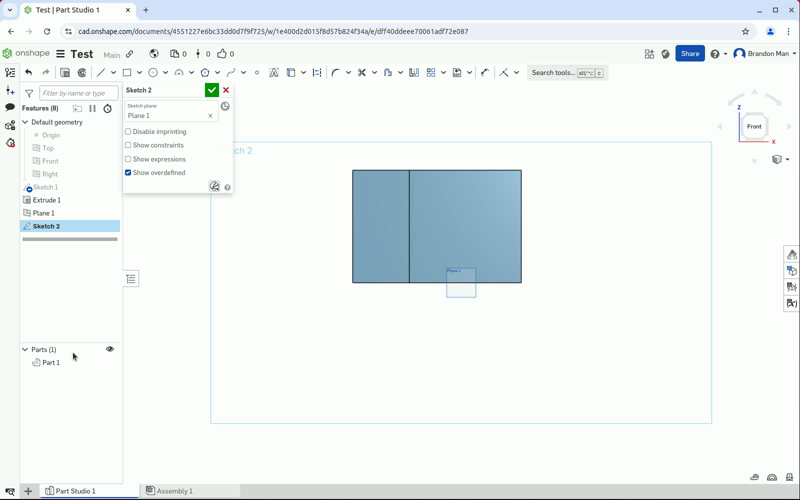
key(y)
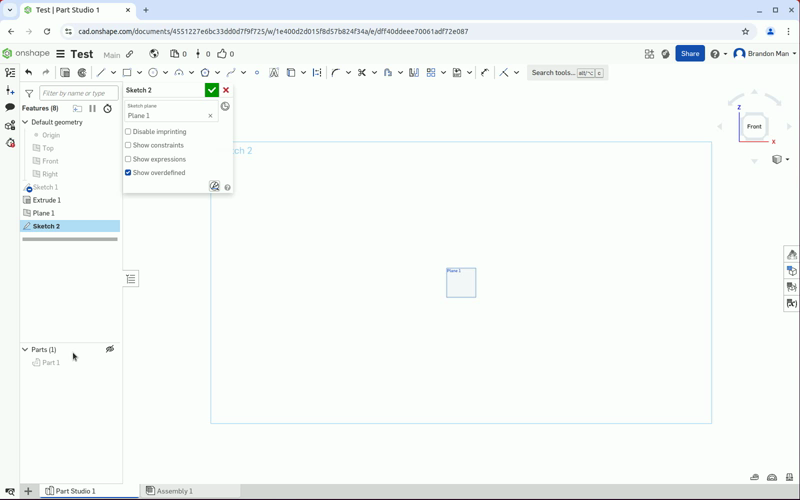
key(l)
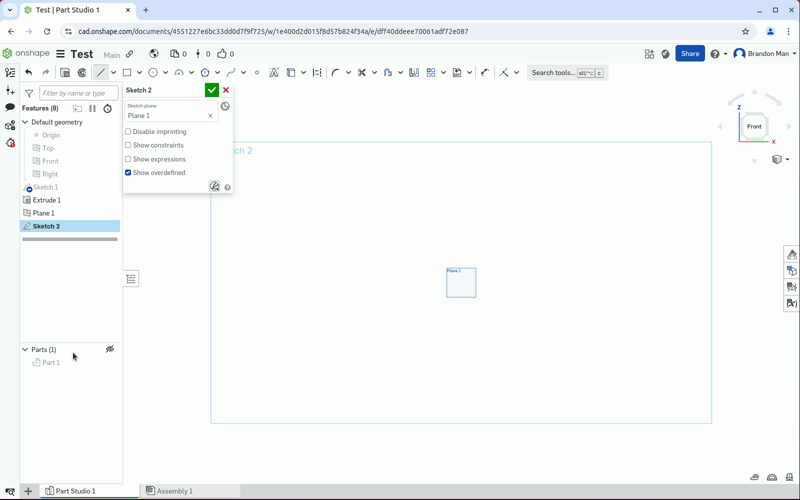
key_down(shift)
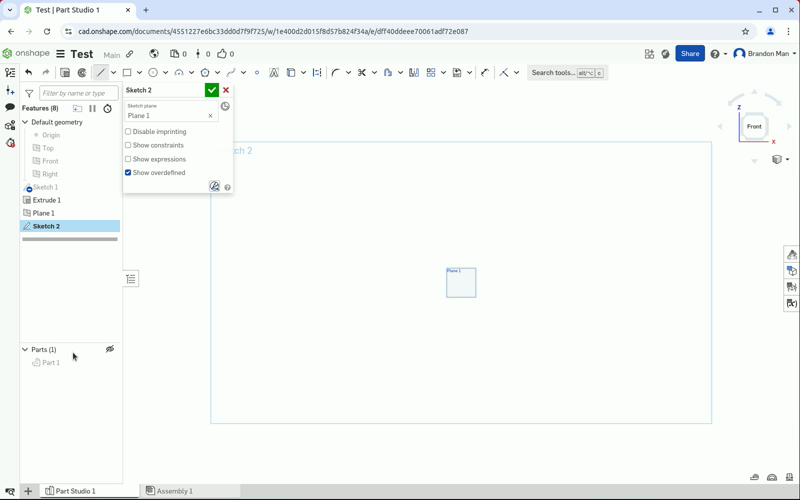
mouse_move(465, 282)
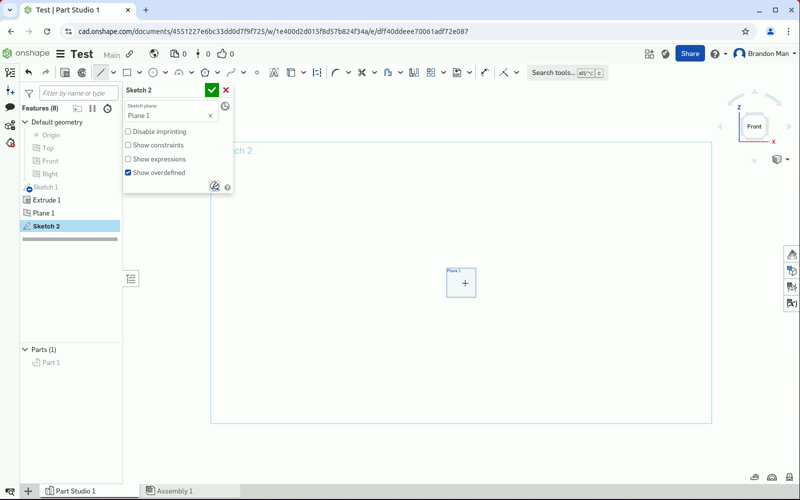
click(465, 282)
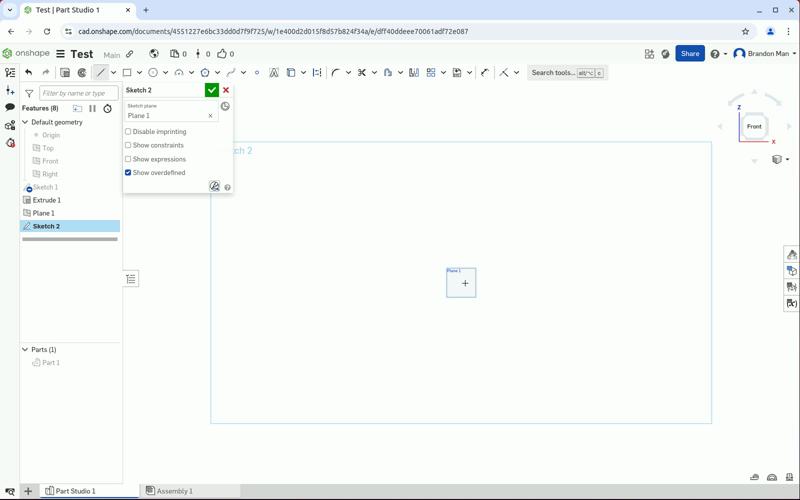
key_up(shift)
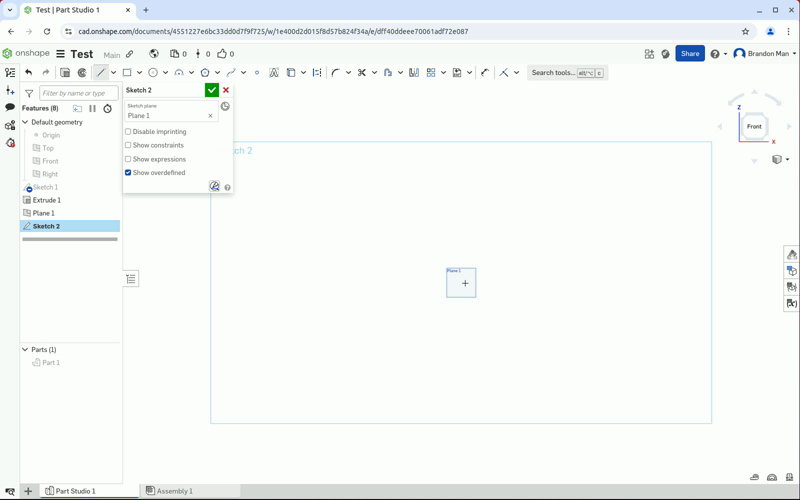
key_down(shift)
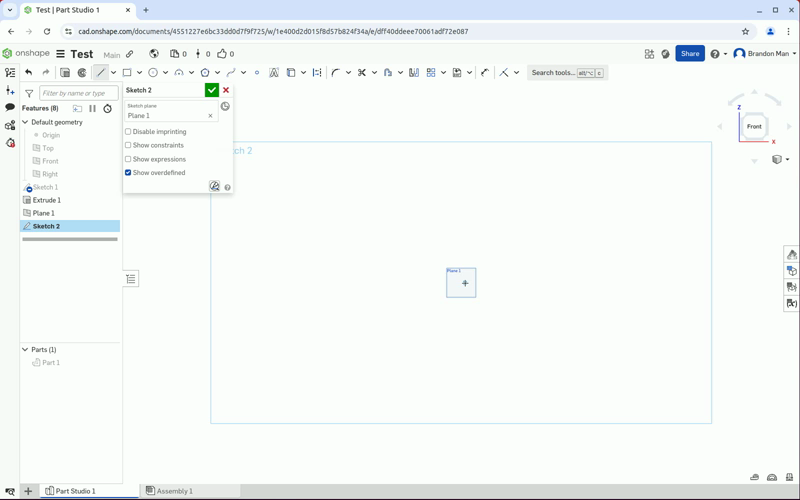
mouse_move(495, 282)
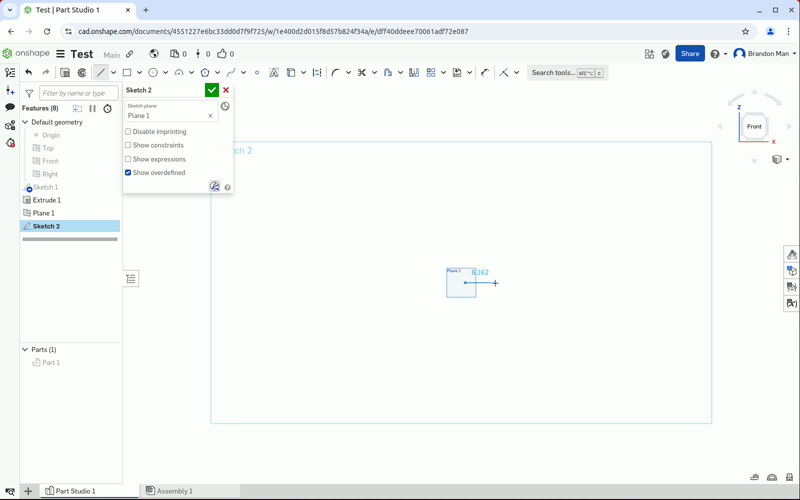
mouse_move(522, 282)
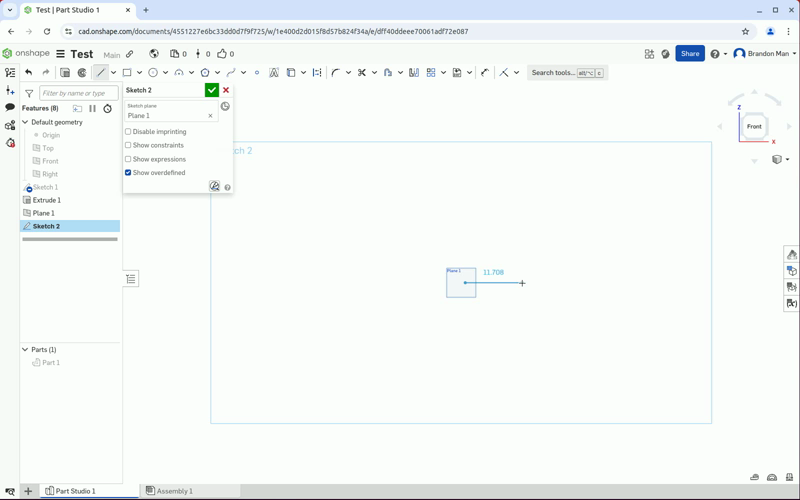
click(522, 282)
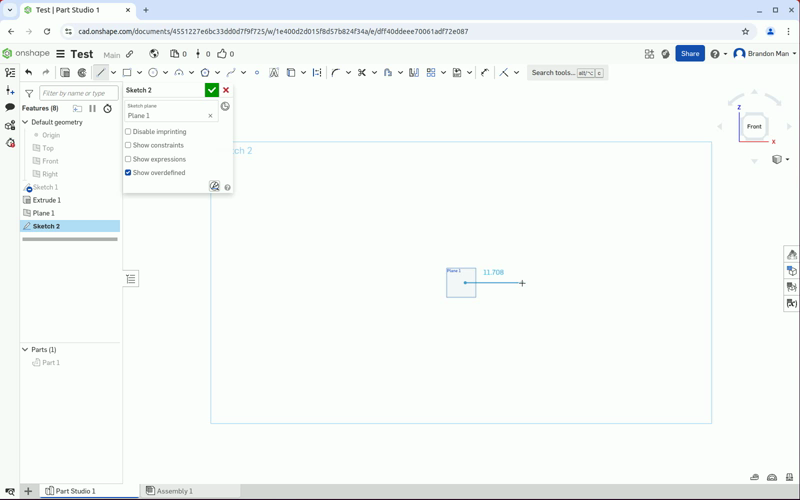
key_up(shift)
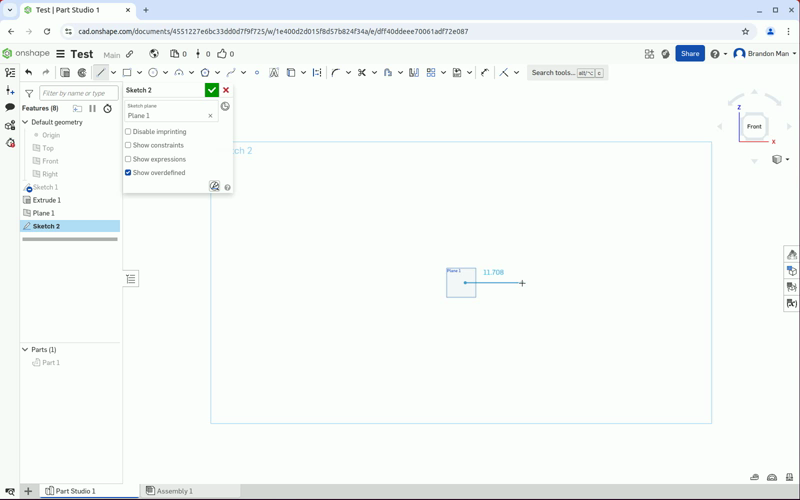
key_down(shift)
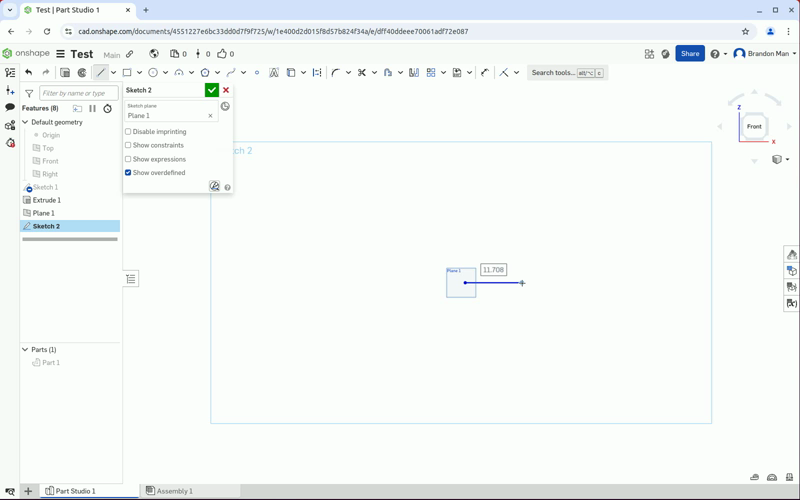
mouse_move(552, 282)
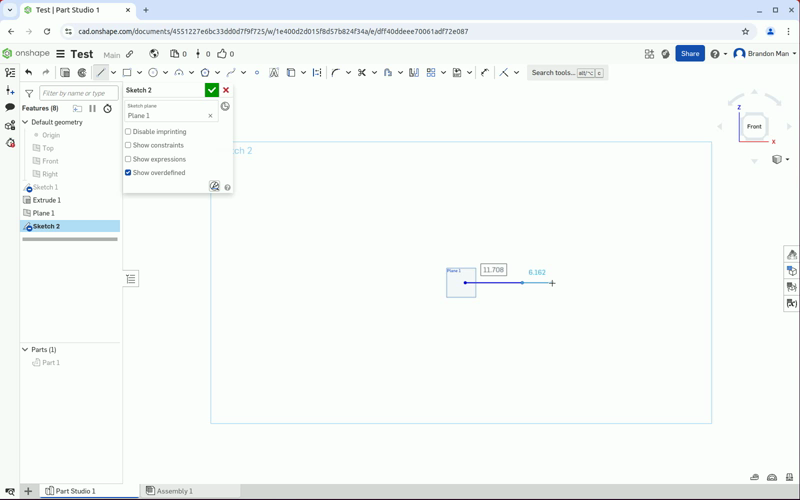
mouse_move(522, 226)
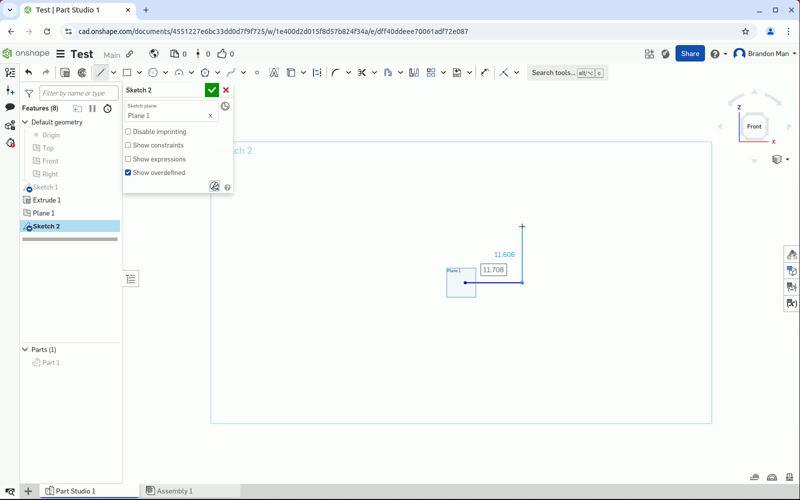
click(522, 226)
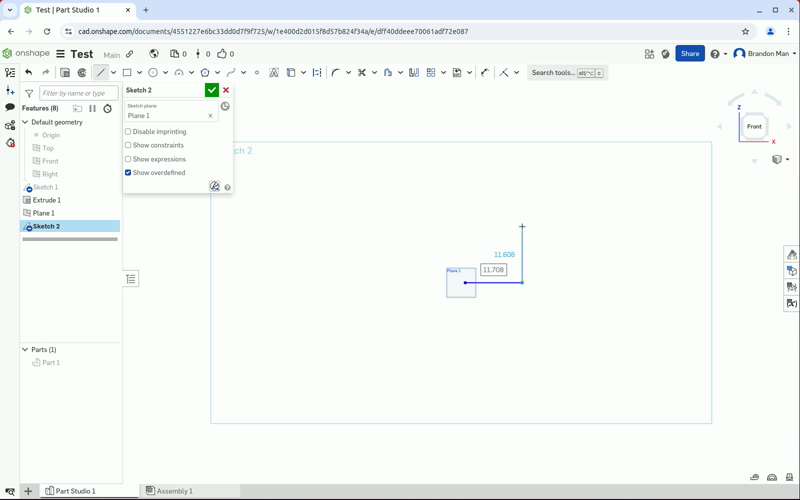
key_up(shift)
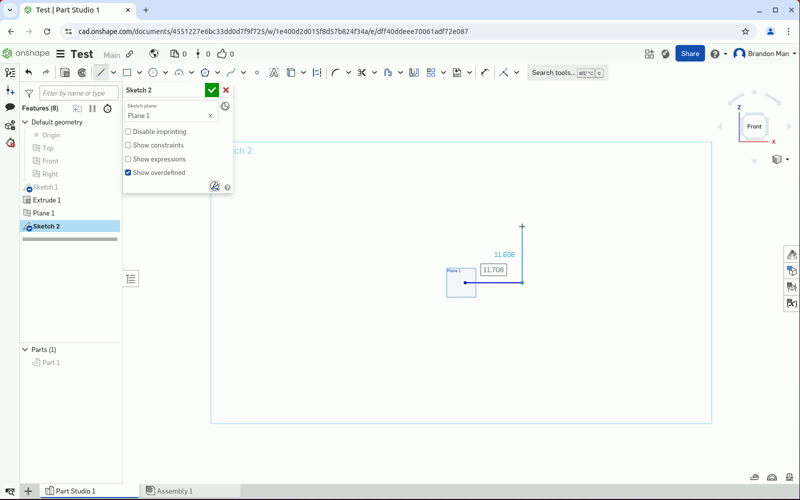
key_down(shift)
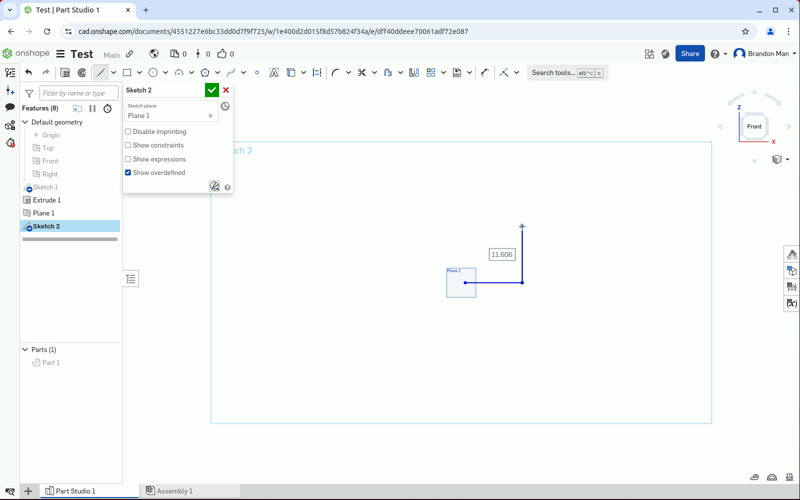
mouse_move(552, 226)
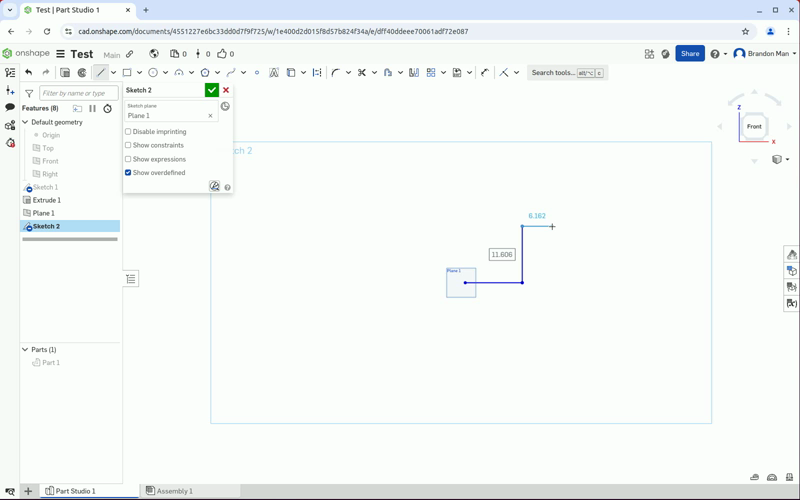
mouse_move(465, 226)
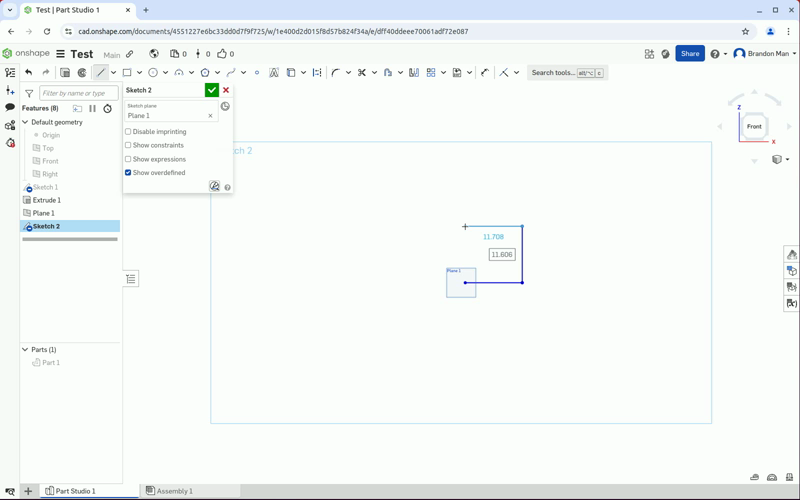
click(465, 226)
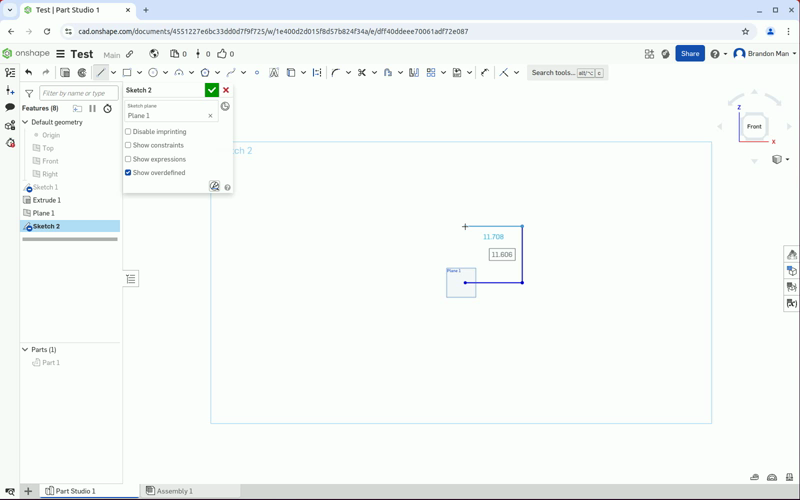
key_up(shift)
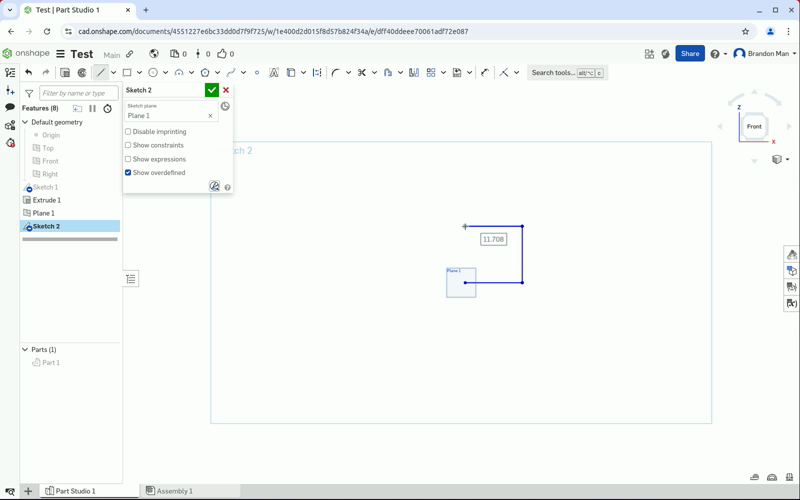
mouse_move(495, 226)
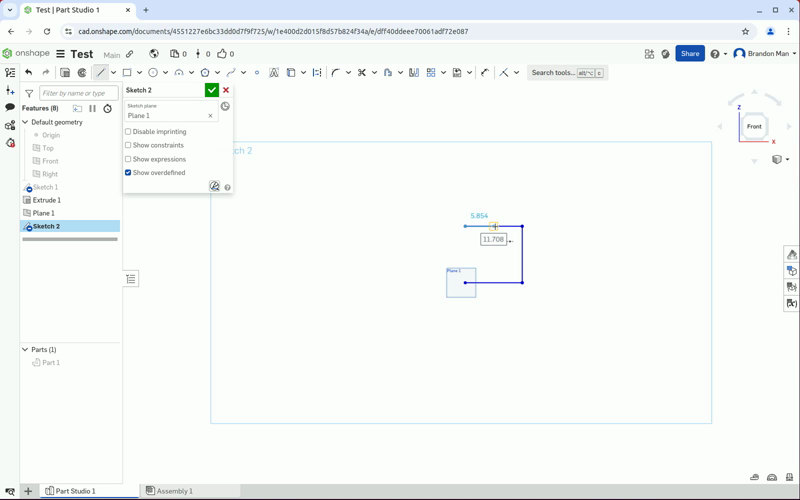
key_down(shift)
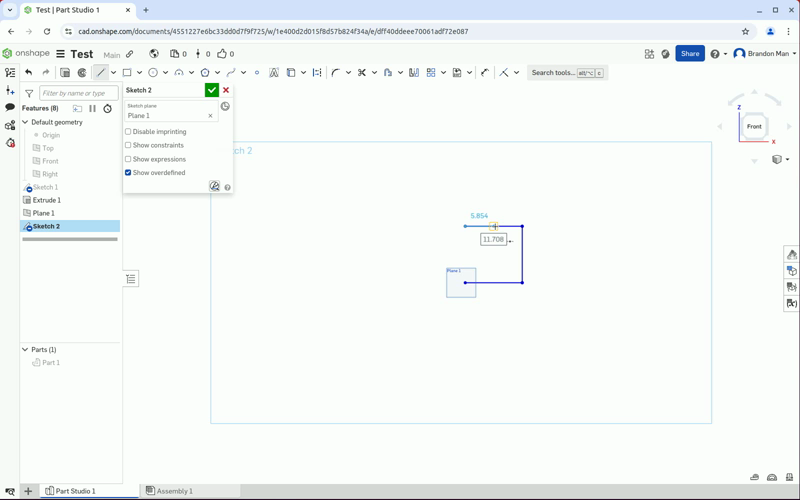
mouse_move(465, 282)
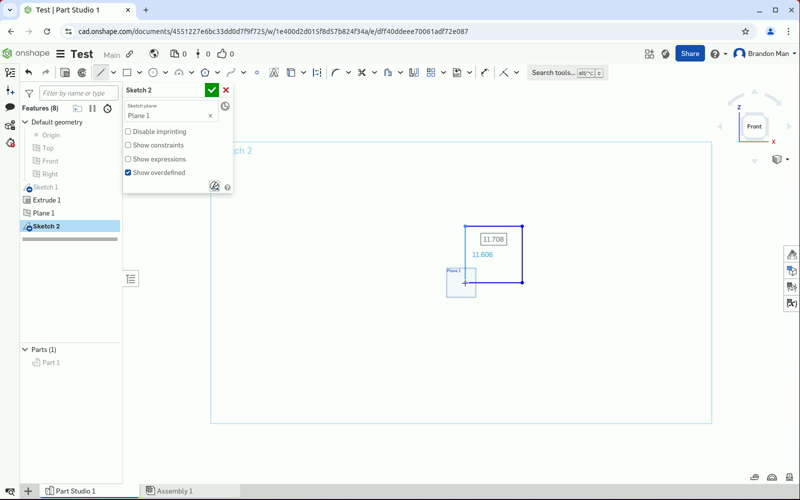
key_up(shift)
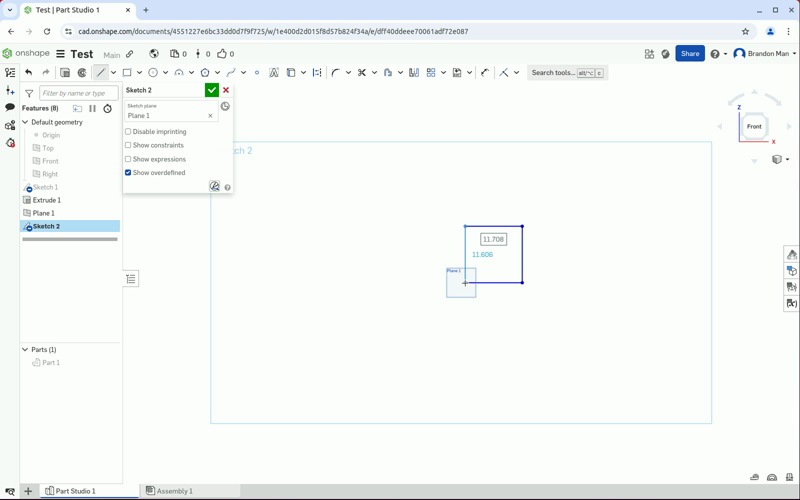
click(465, 282)
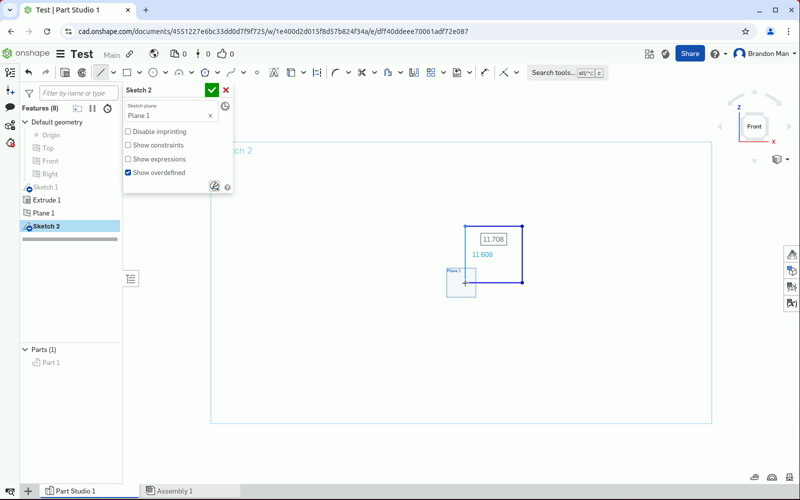
key(esc)
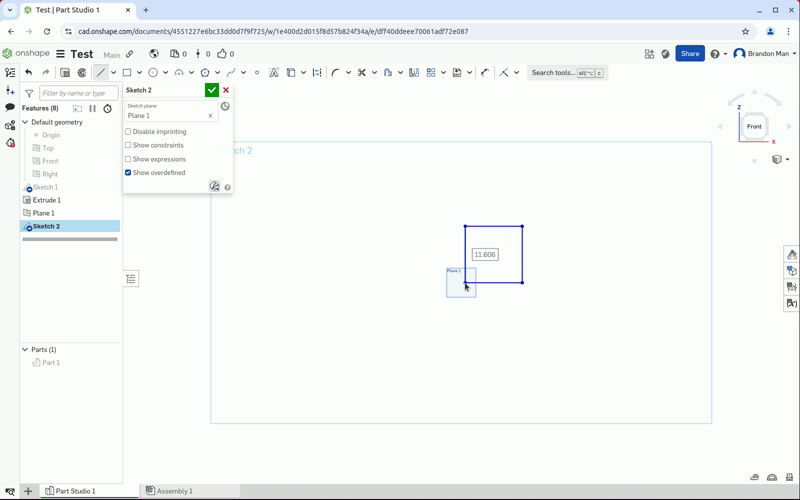
mouse_move(490, 234)
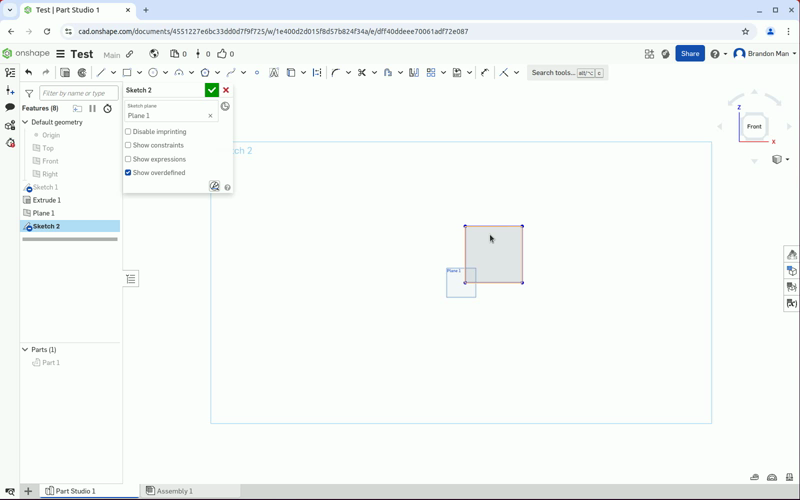
click(490, 234)
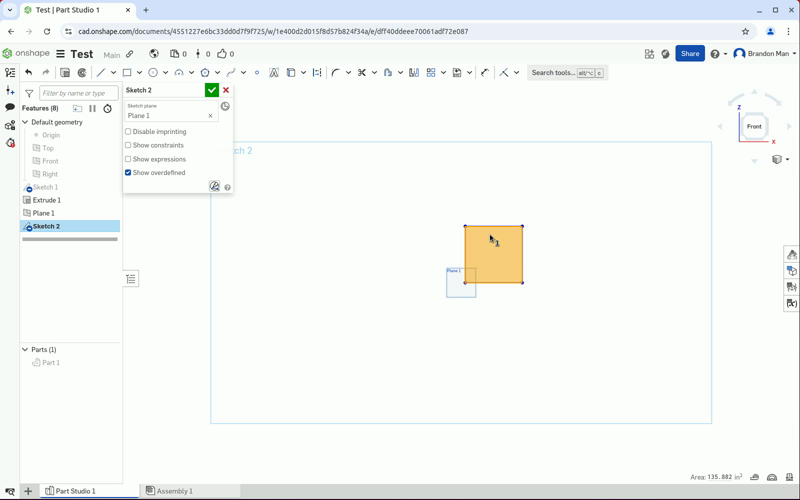
mouse_move(73, 352)
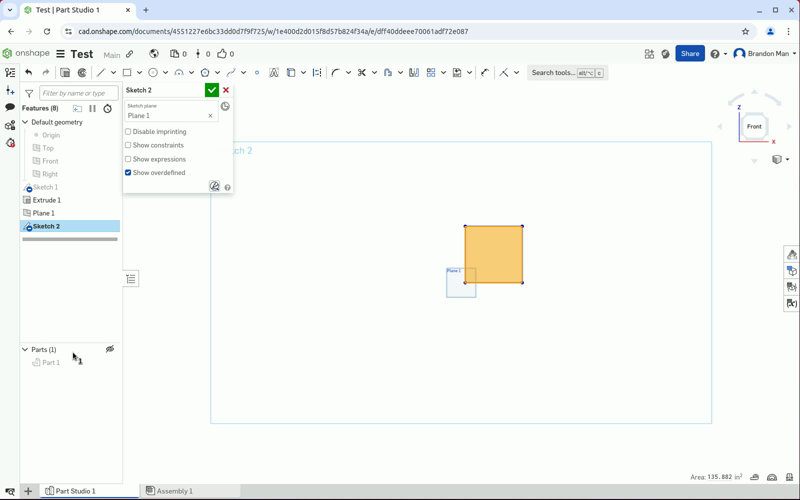
key(shift+y)
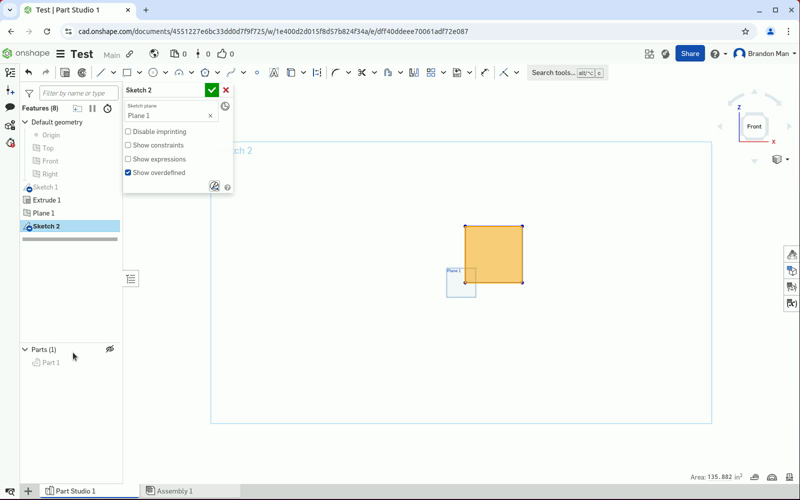
key(shift+e)
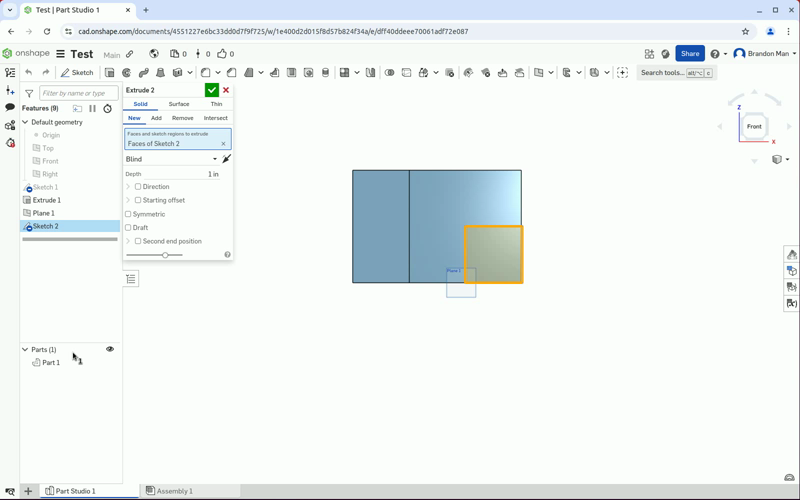
mouse_move(143, 106)
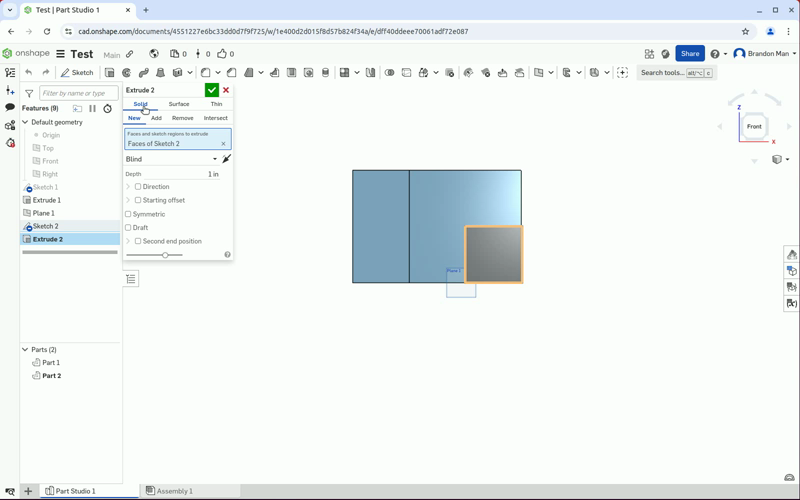
click(143, 106)
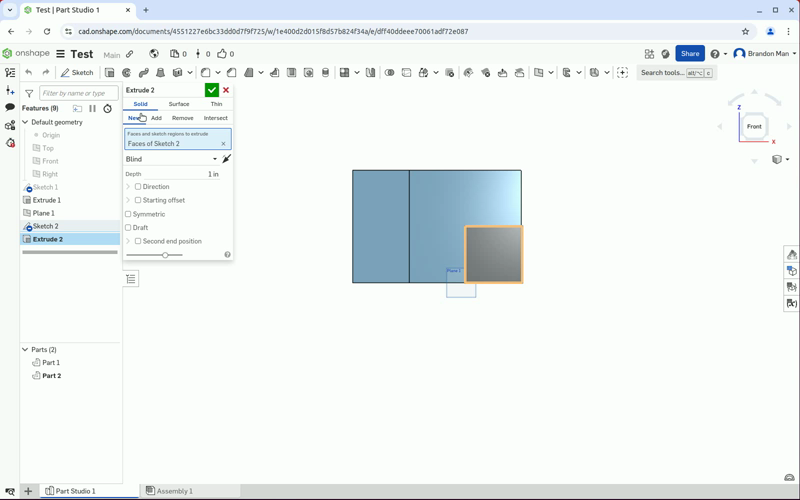
mouse_move(137, 120)
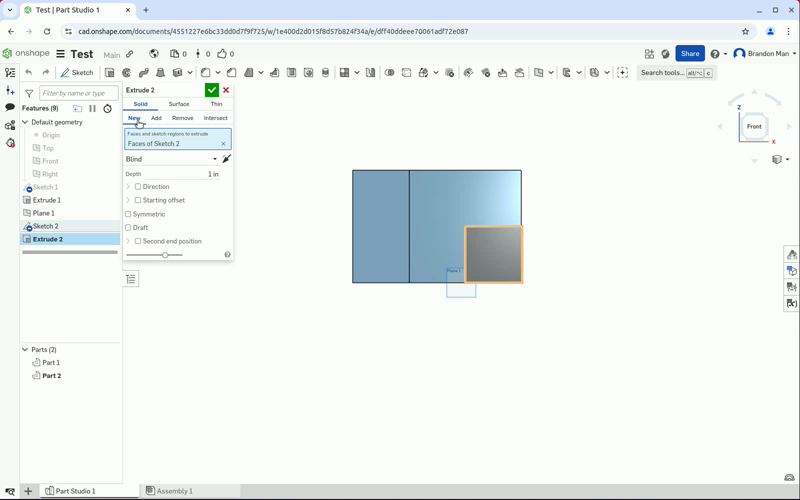
click(137, 120)
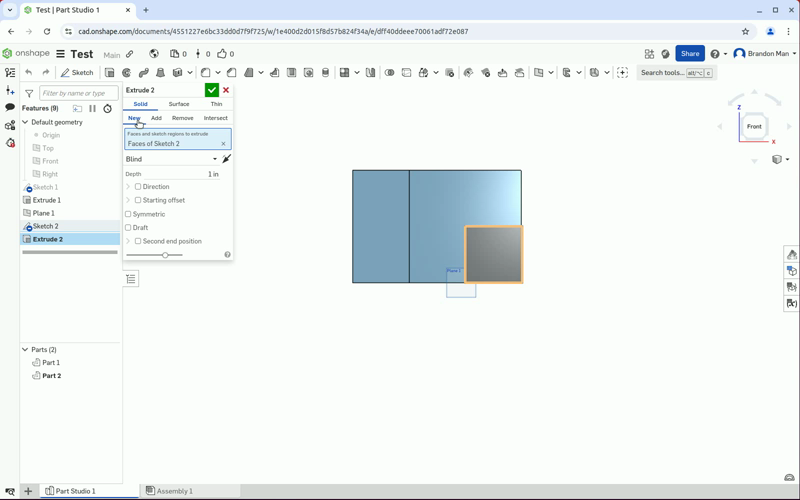
key(tab, 4)
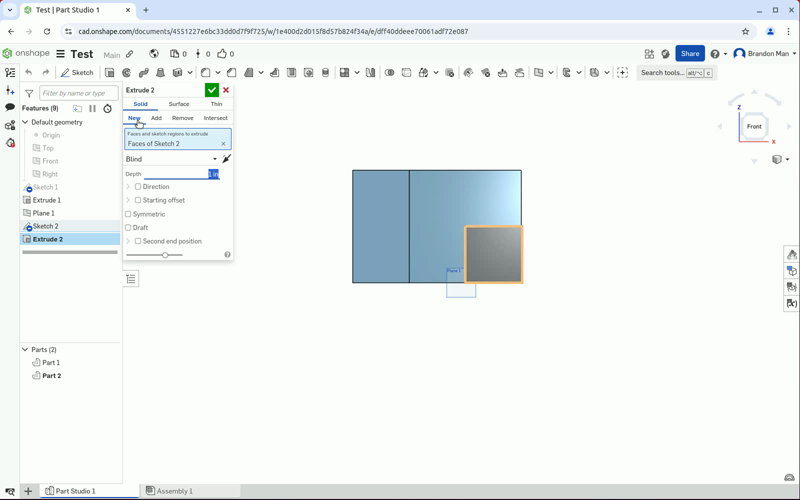
text(5.777)
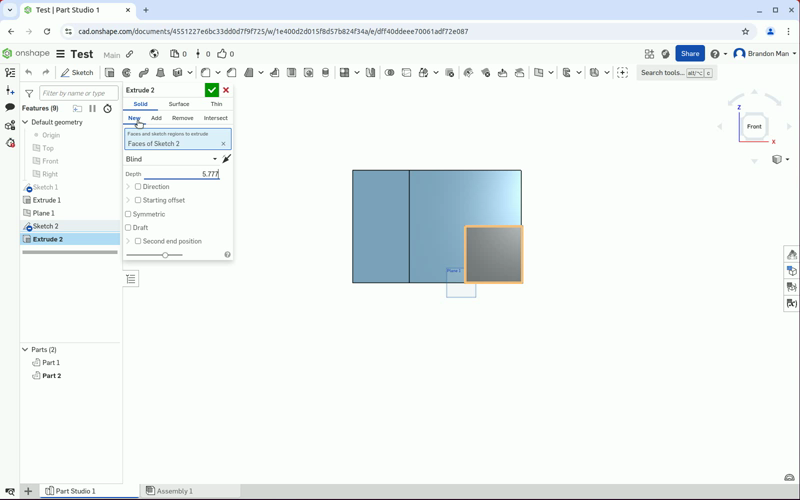
key(enter)
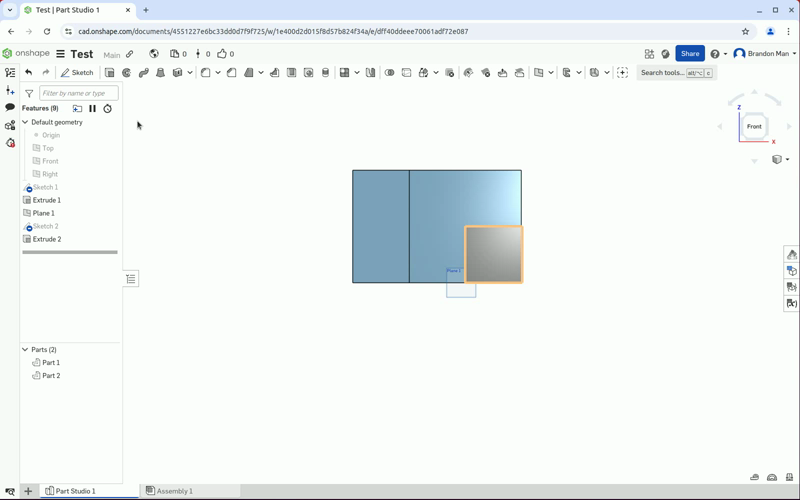
key(shift+h)
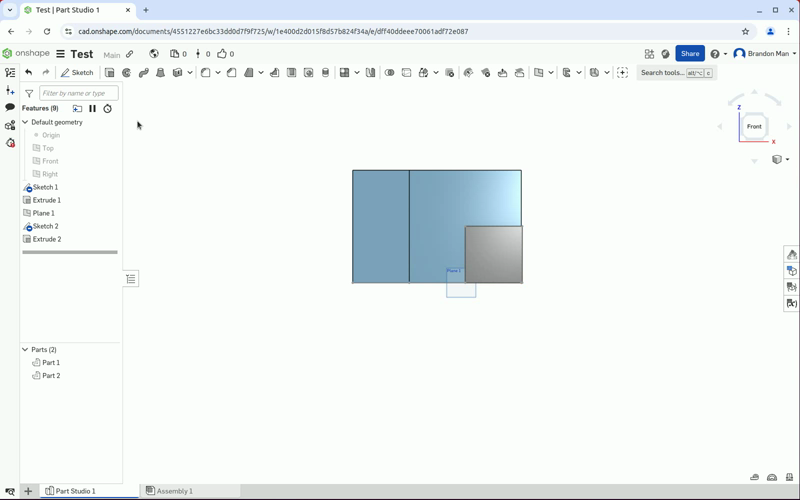
key(shift+h)
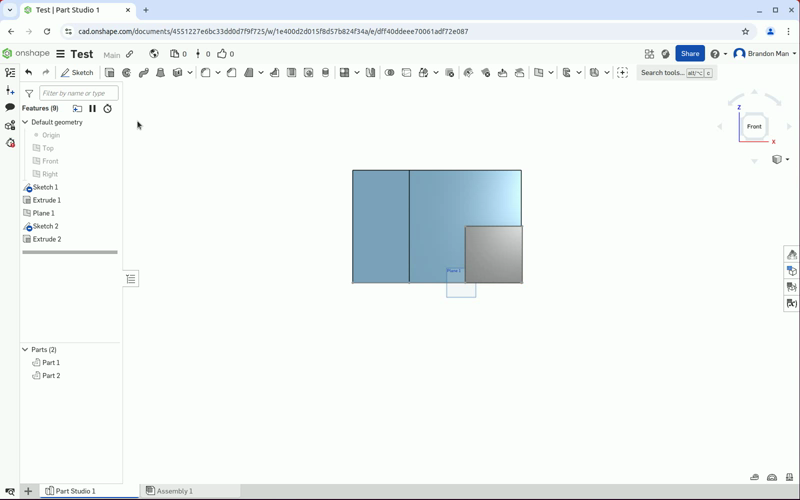
key(shift+7)
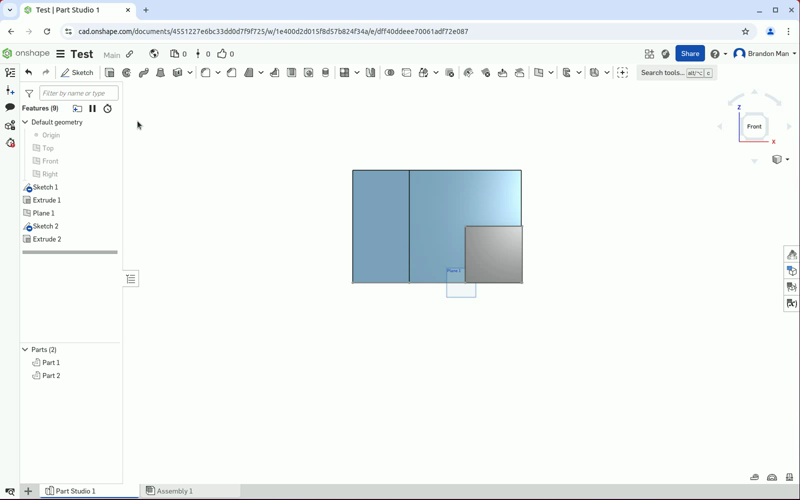
key(left, 2)
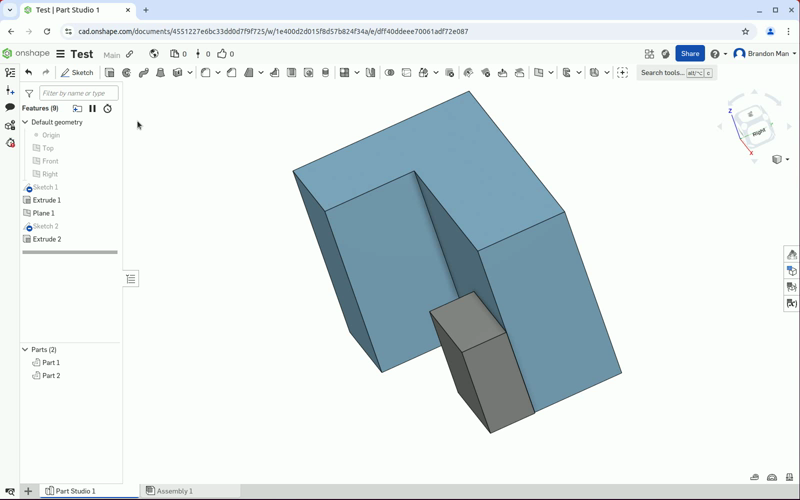
key(down, 2)
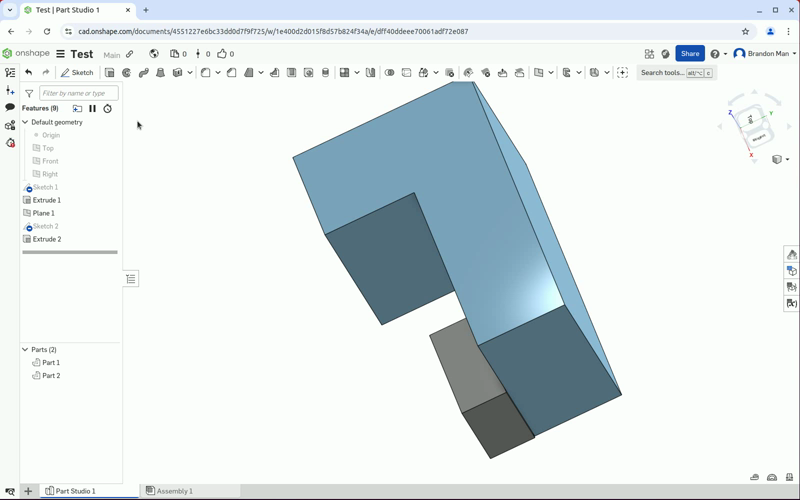
key(up, 2)
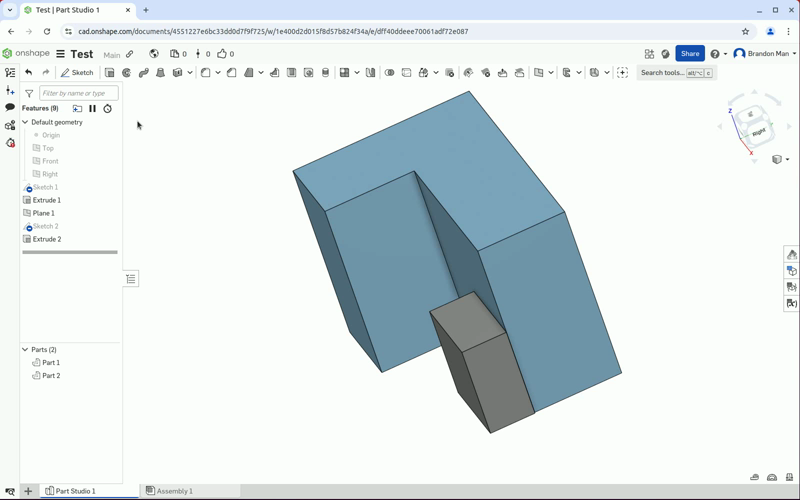
key(right, 2)
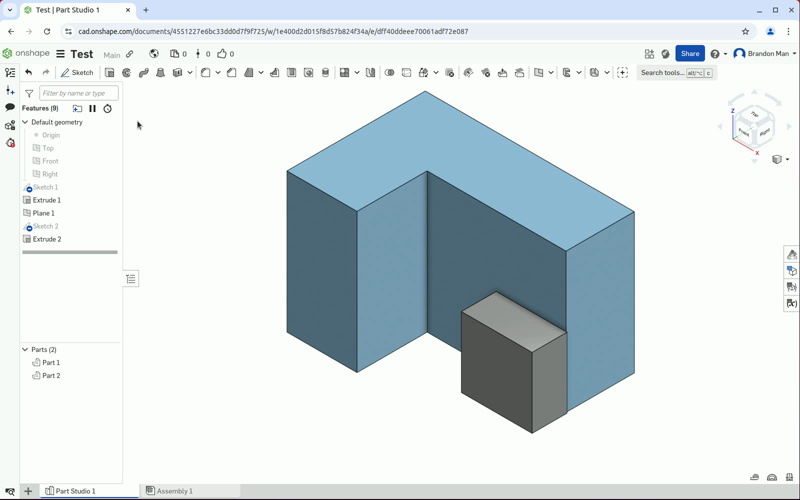
mouse_move(73, 189)
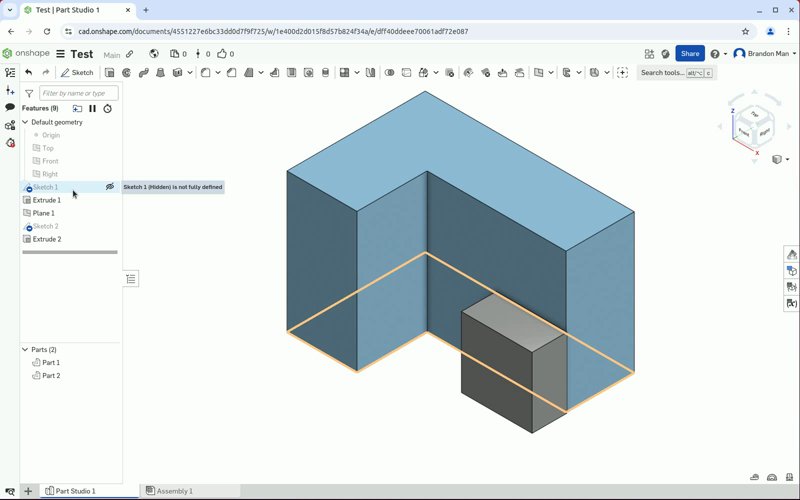
click(73, 189)